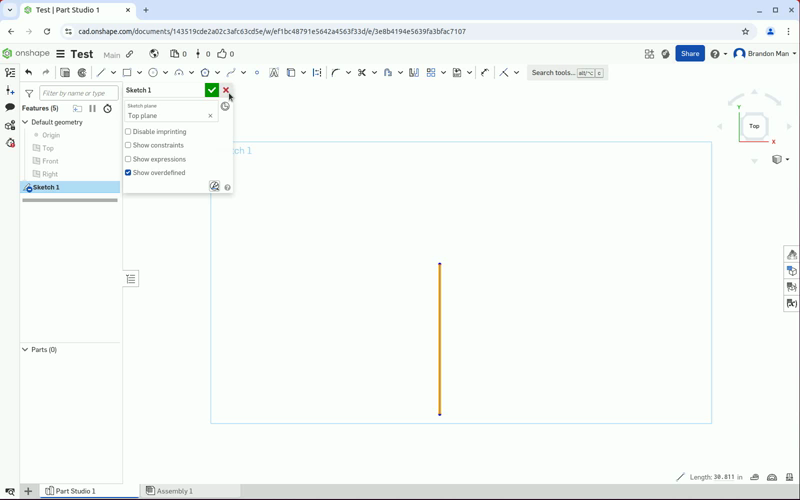
key(shift+h)
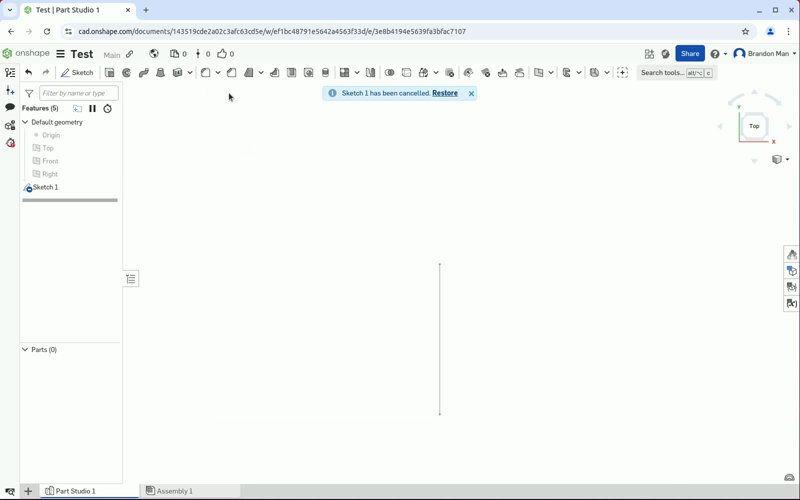
key(shift+s)
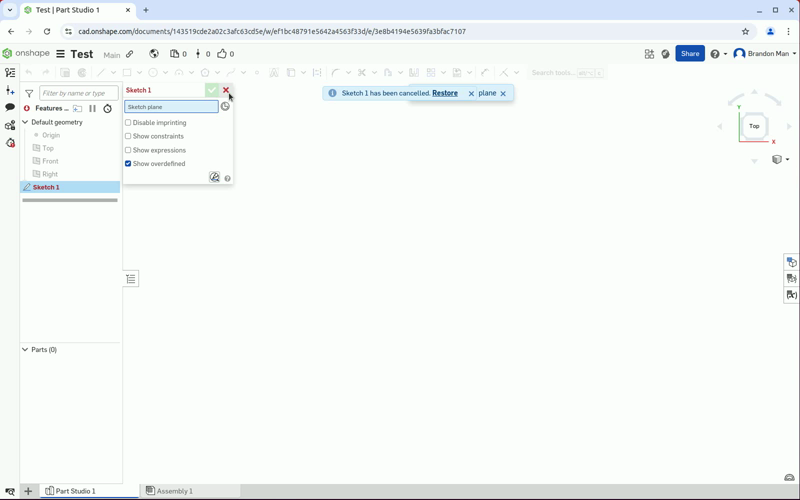
mouse_move(73, 150)
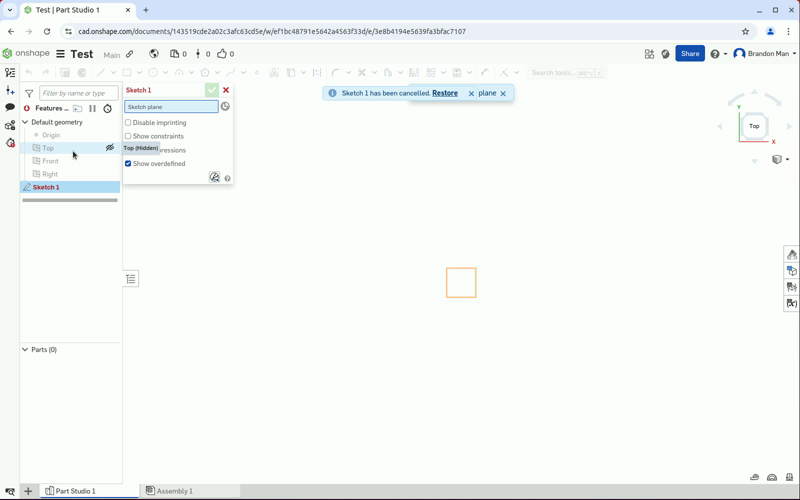
click(73, 150)
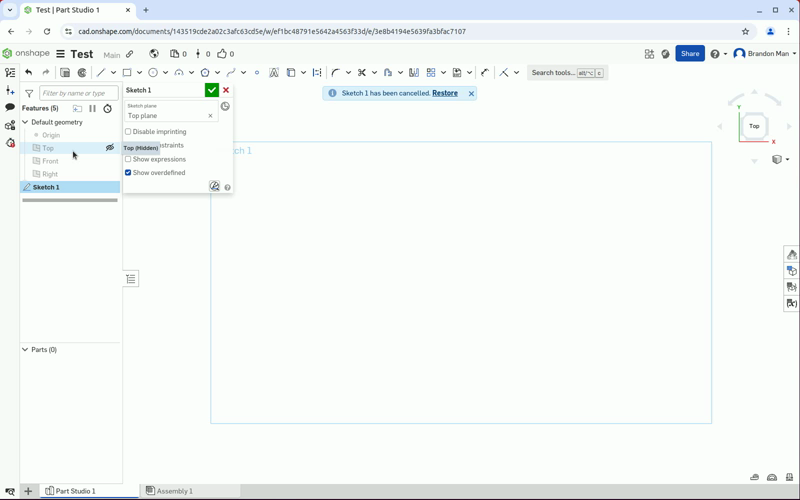
mouse_move(73, 352)
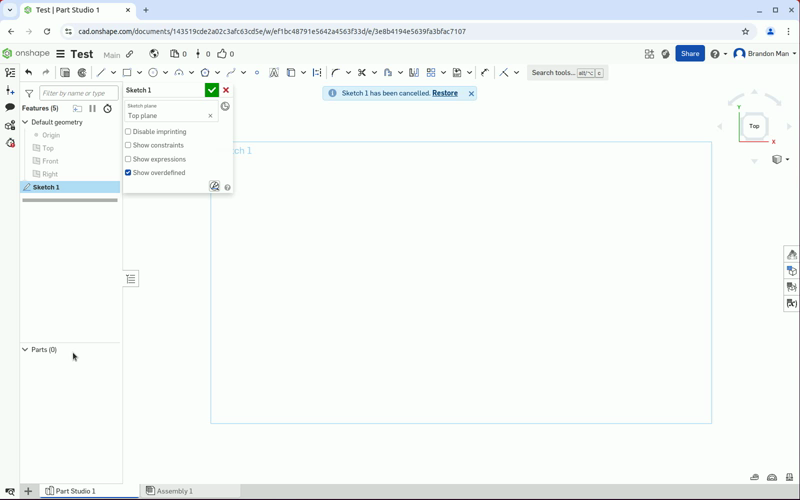
key(y)
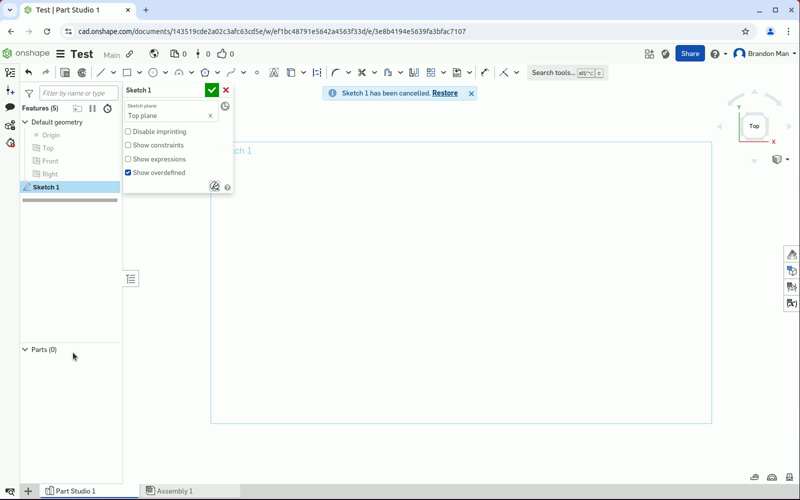
key(c)
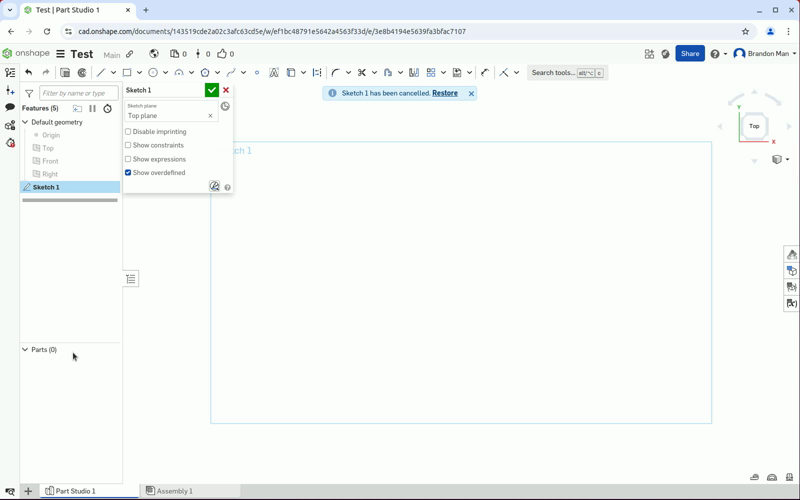
key_down(shift)
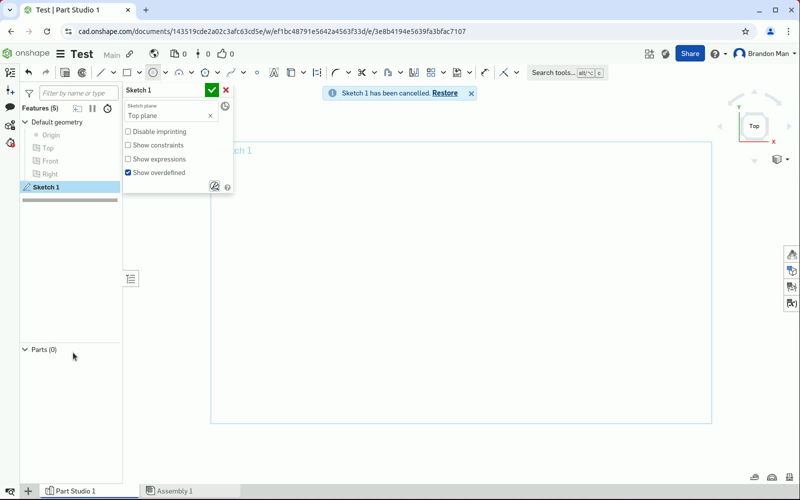
mouse_move(461, 282)
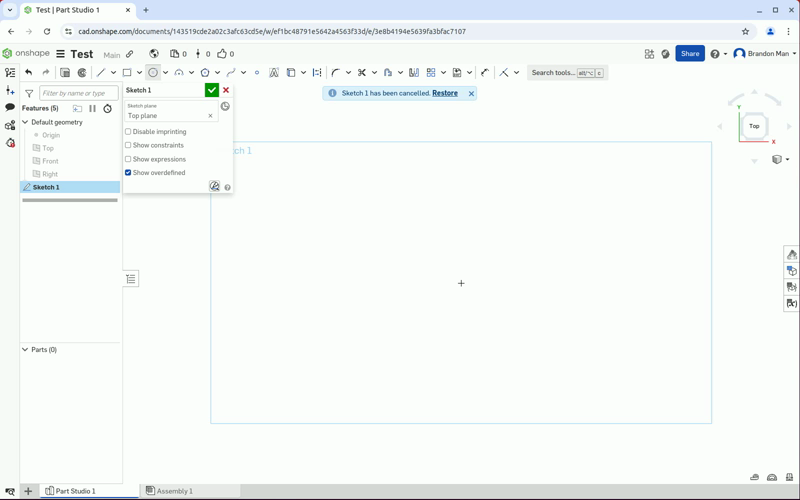
click(461, 282)
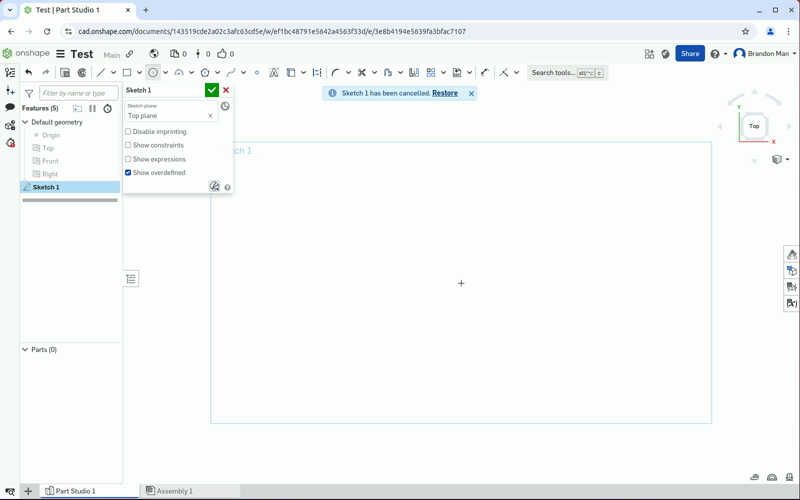
key_up(shift)
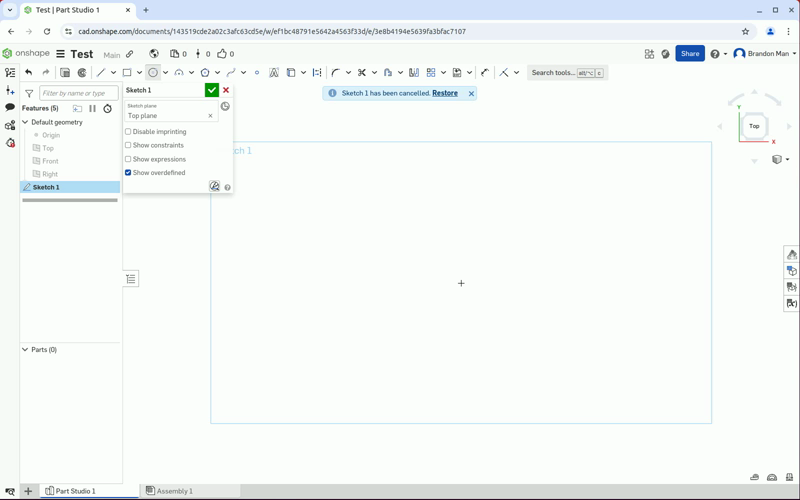
mouse_move(574, 282)
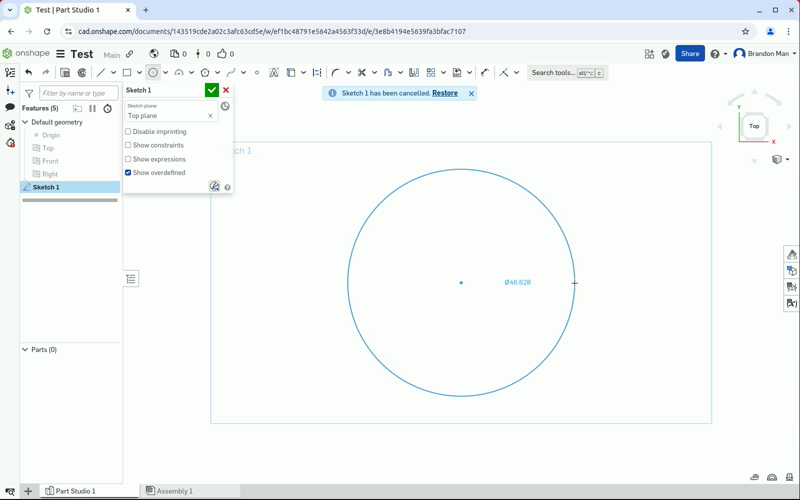
click(574, 282)
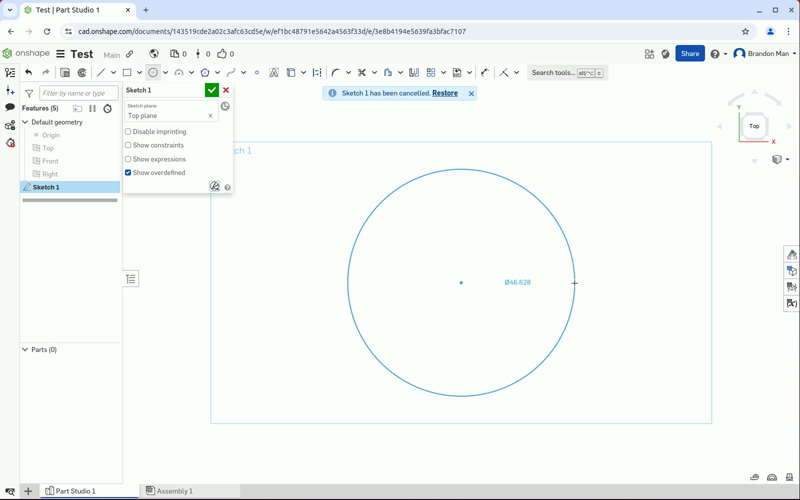
key(esc)
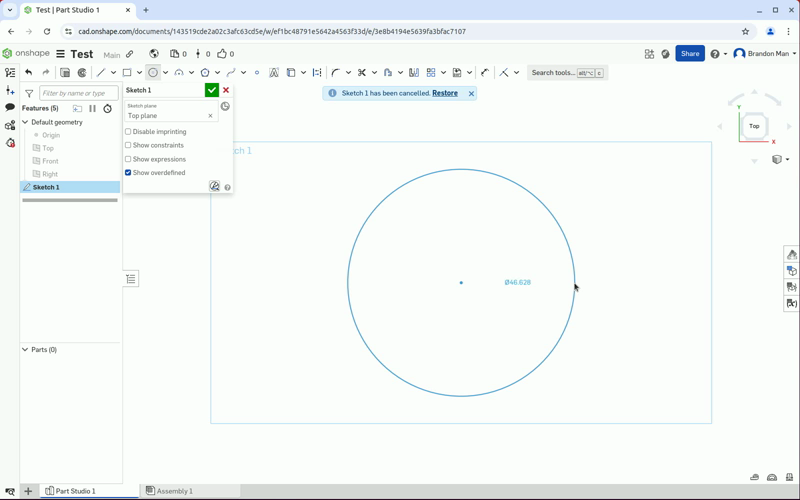
key(c)
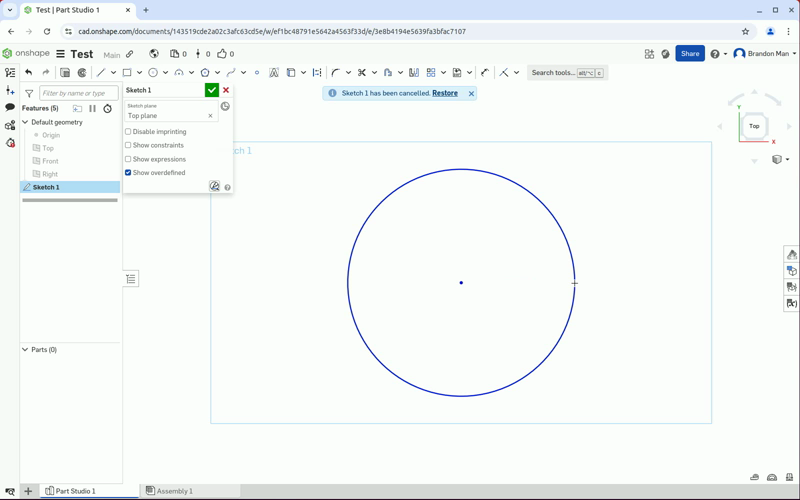
key_down(shift)
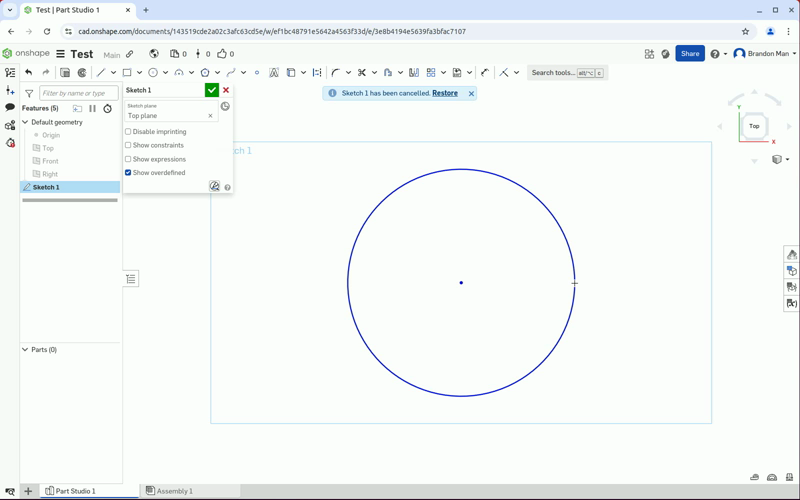
mouse_move(461, 282)
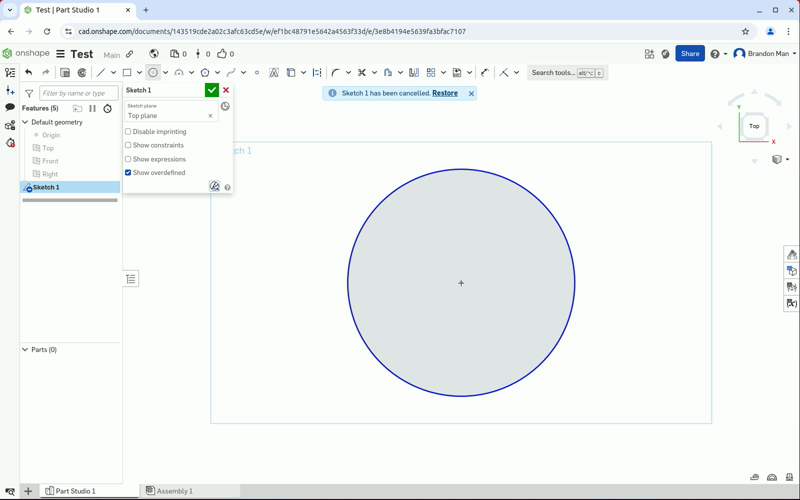
click(461, 282)
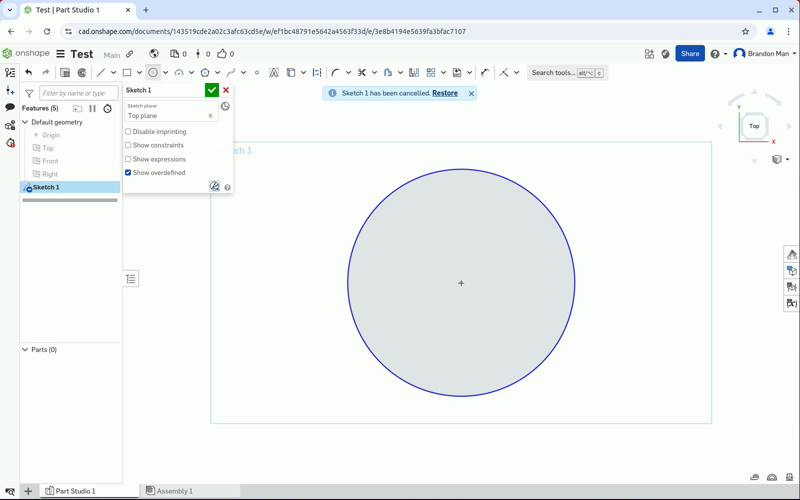
key_up(shift)
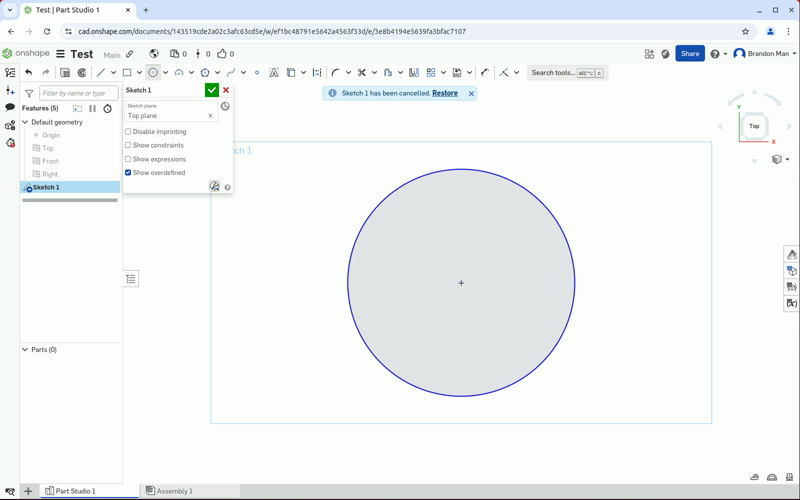
mouse_move(543, 282)
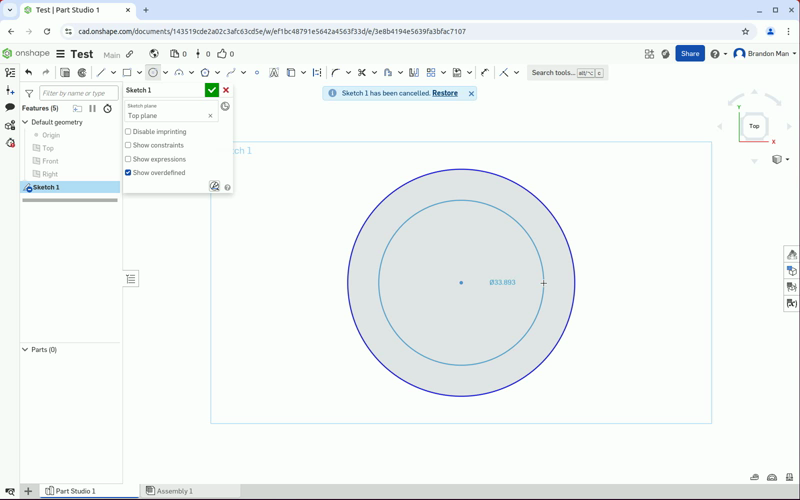
click(543, 282)
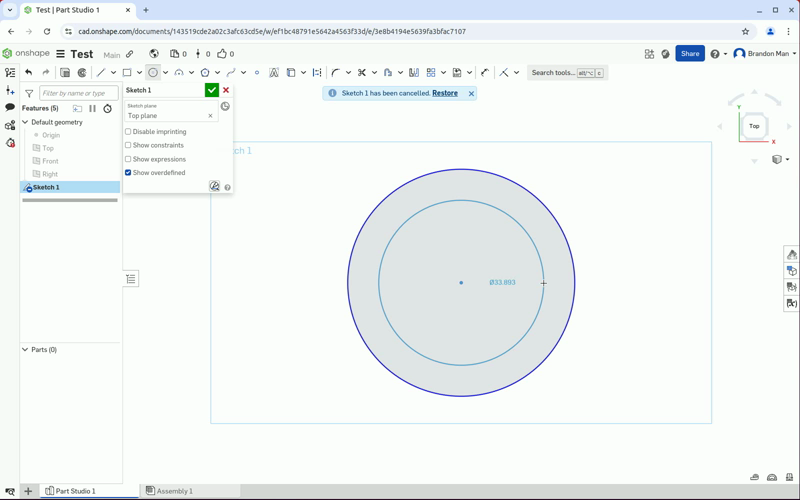
key(esc)
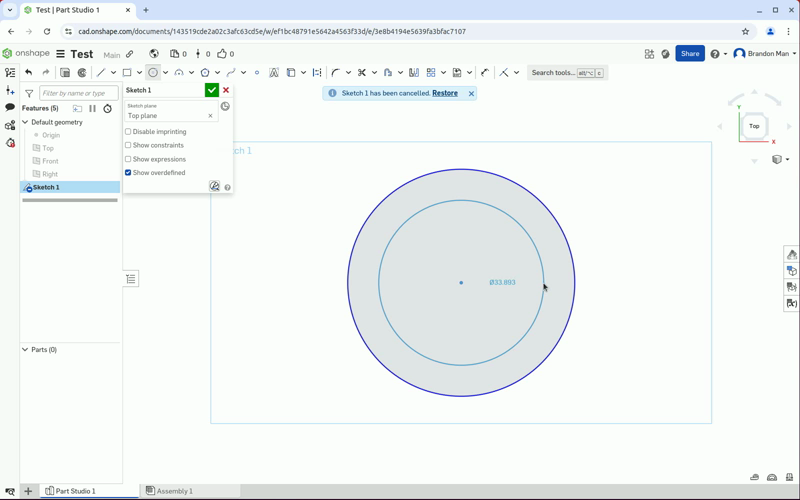
mouse_move(371, 313)
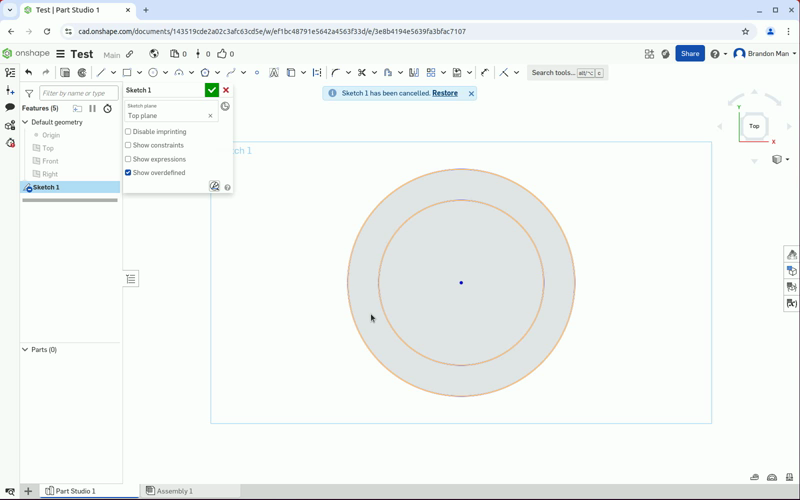
click(371, 313)
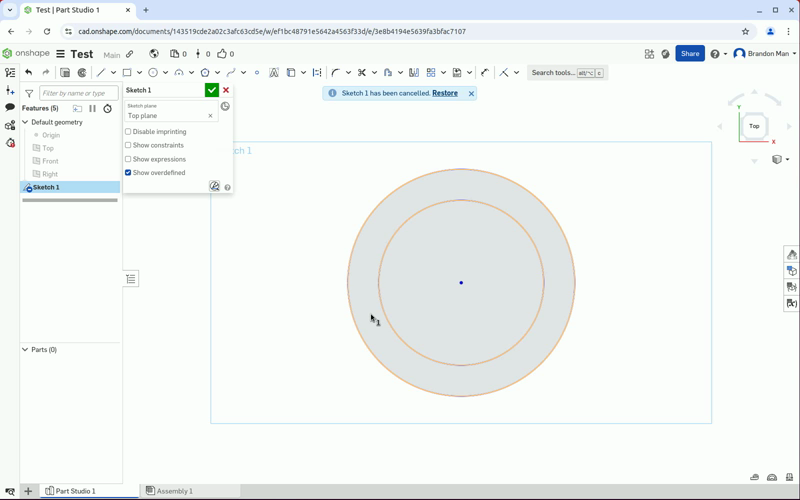
mouse_move(73, 352)
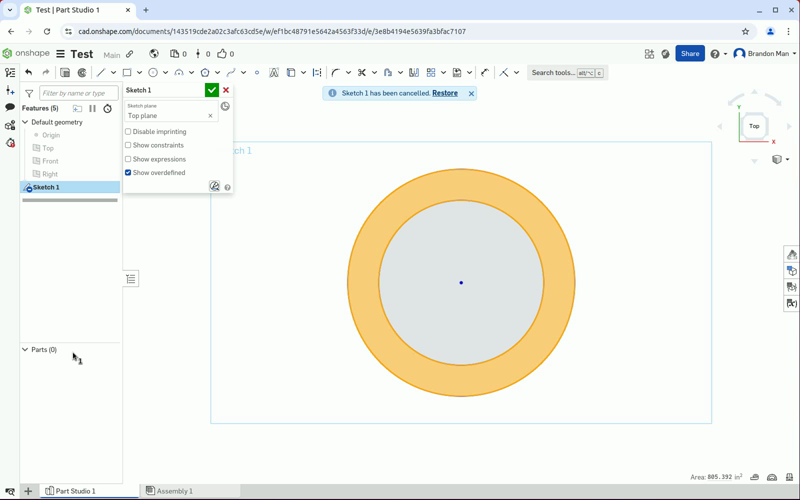
key(shift+y)
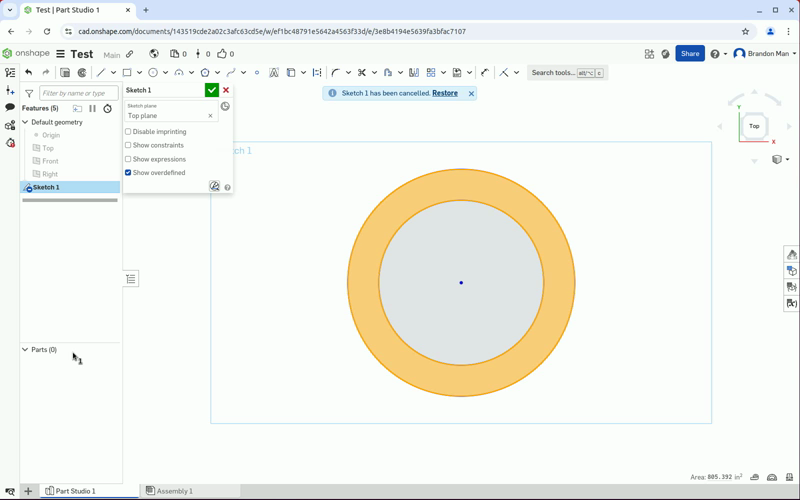
key(shift+e)
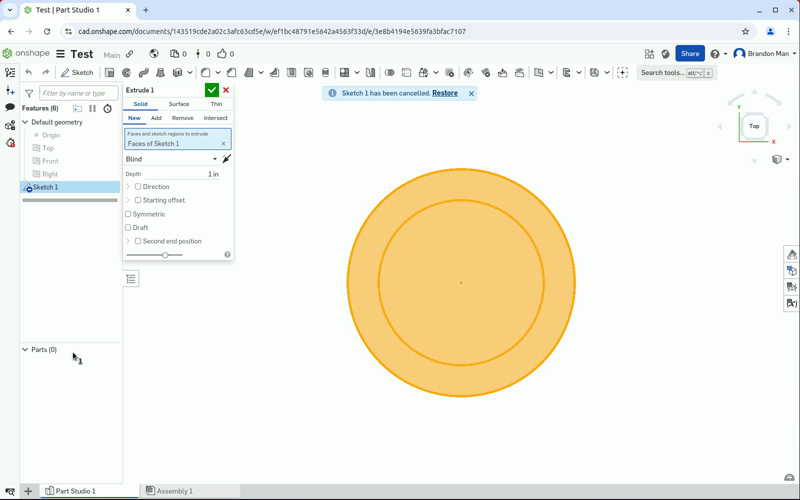
mouse_move(143, 106)
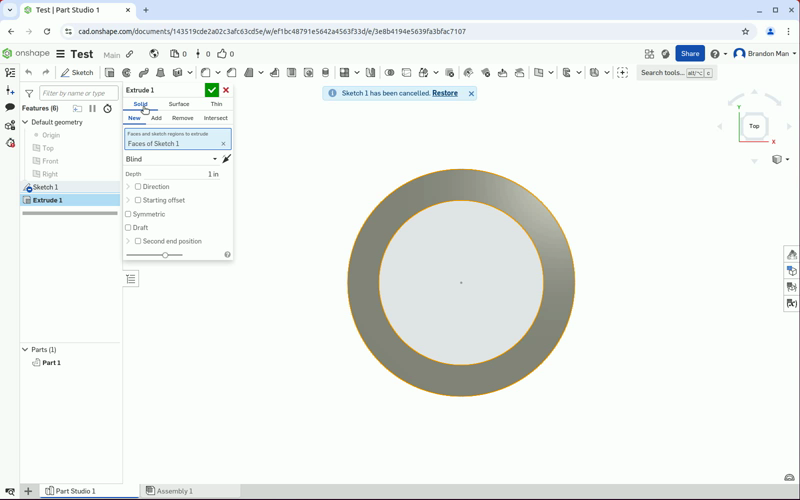
click(143, 106)
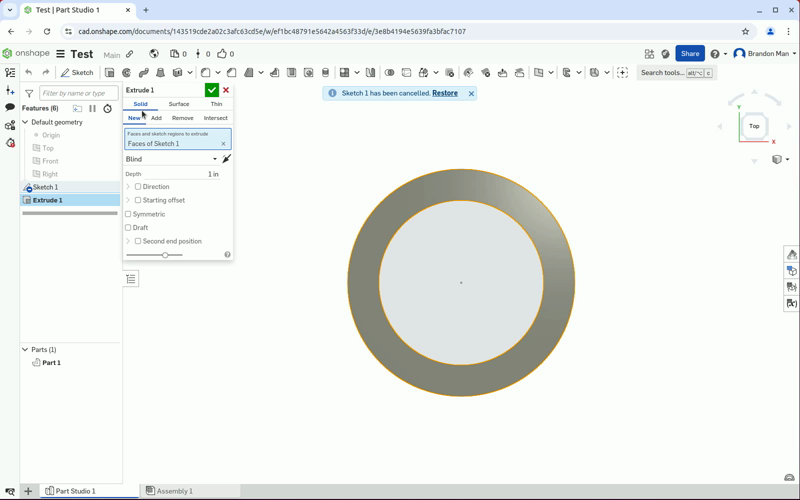
mouse_move(137, 120)
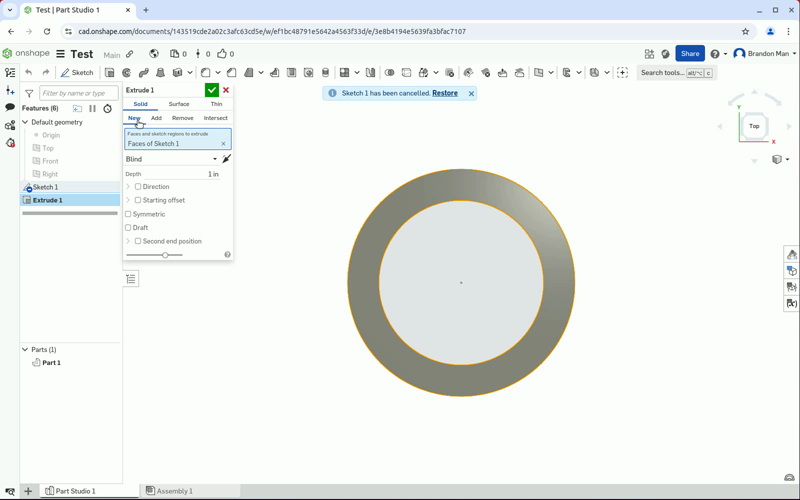
click(137, 120)
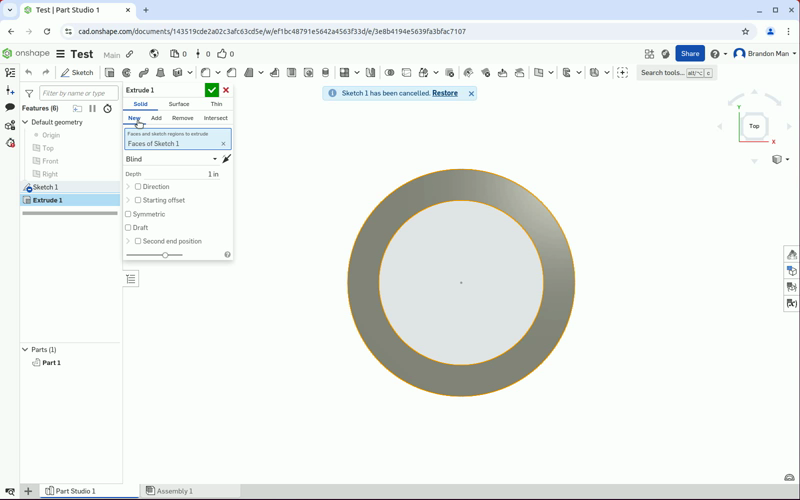
key(tab, 4)
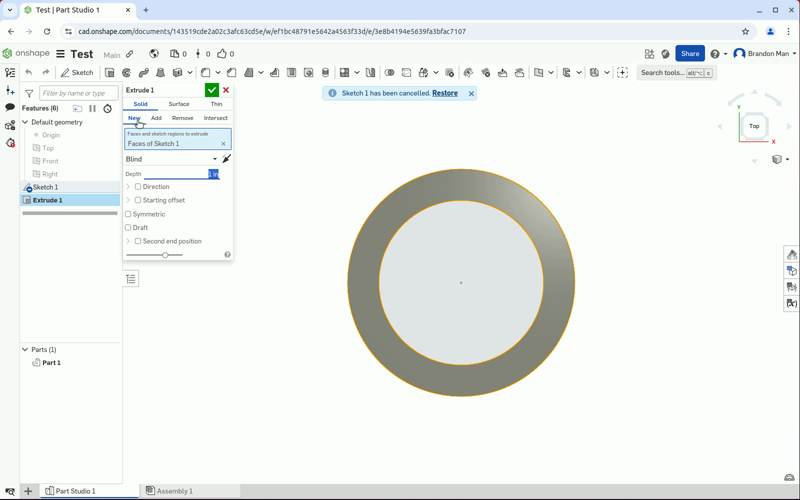
text(2.166)
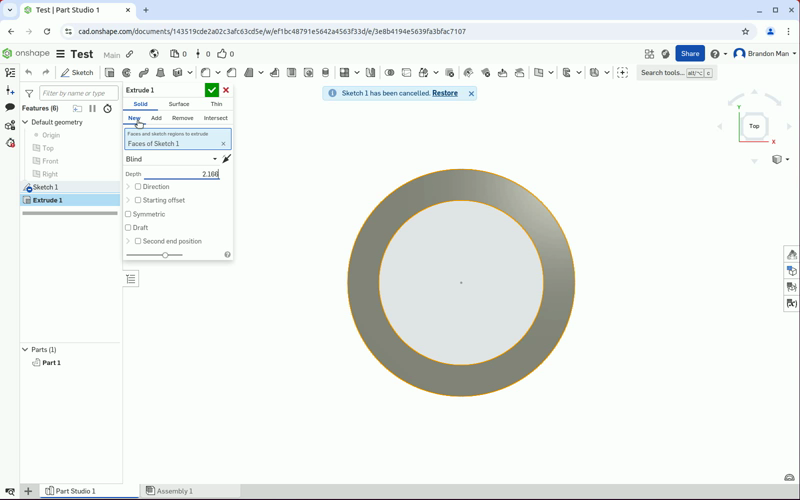
key(enter)
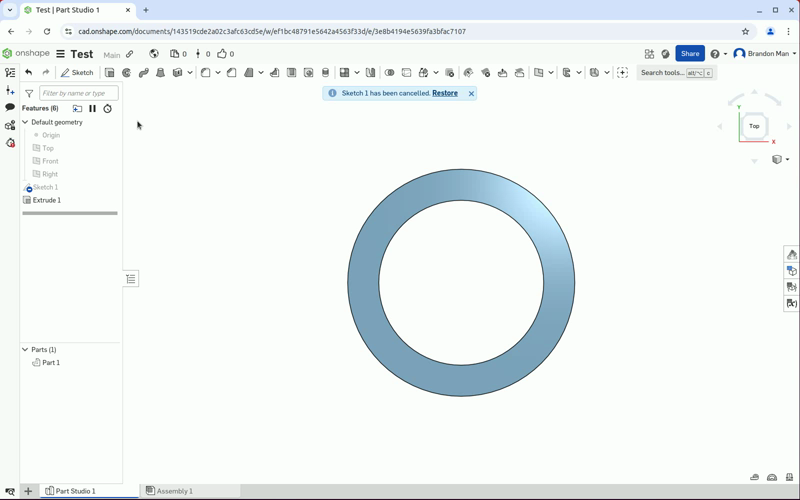
key(shift+h)
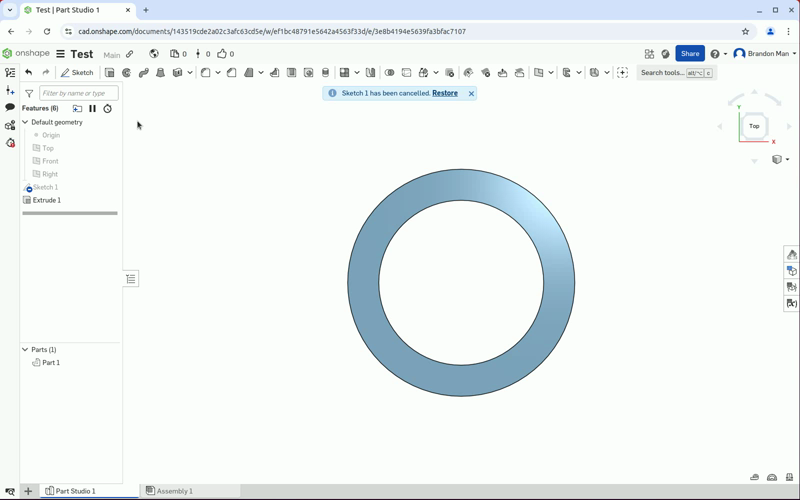
key(shift+h)
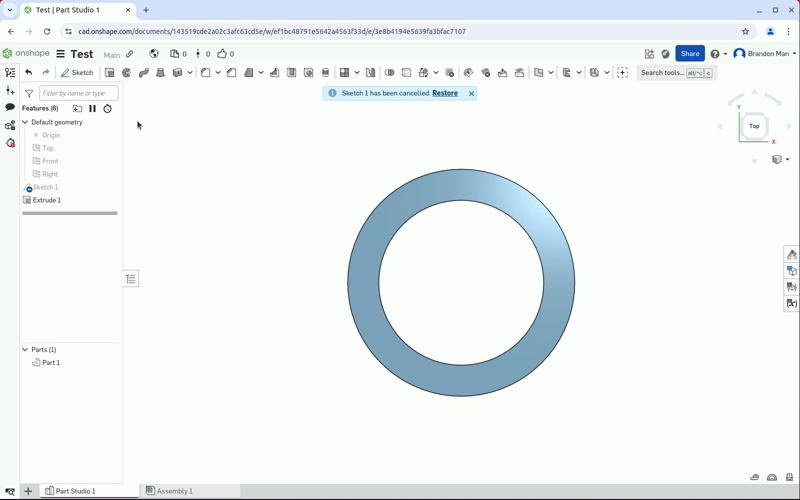
mouse_move(73, 189)
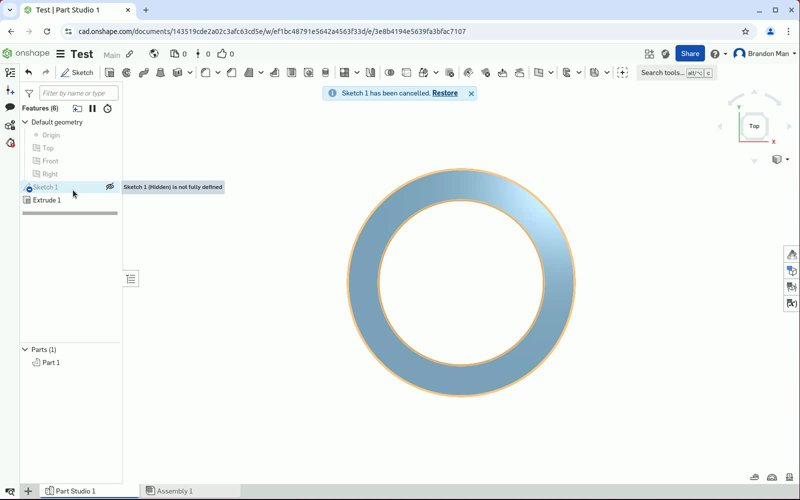
click(73, 189)
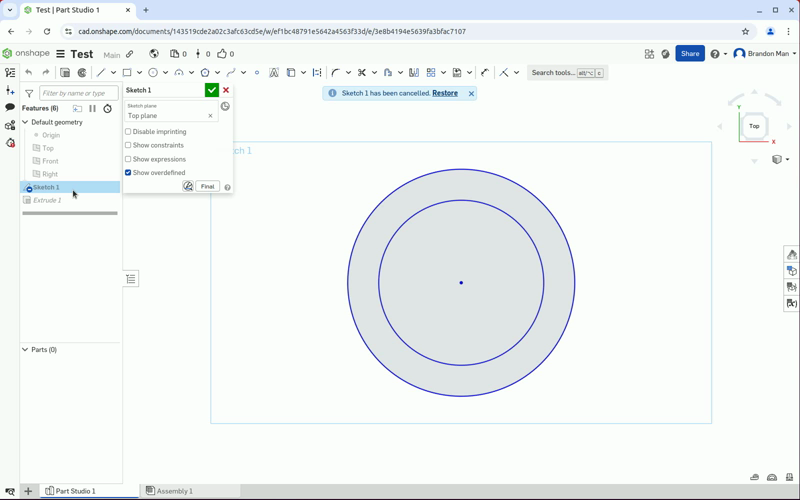
mouse_move(229, 92)
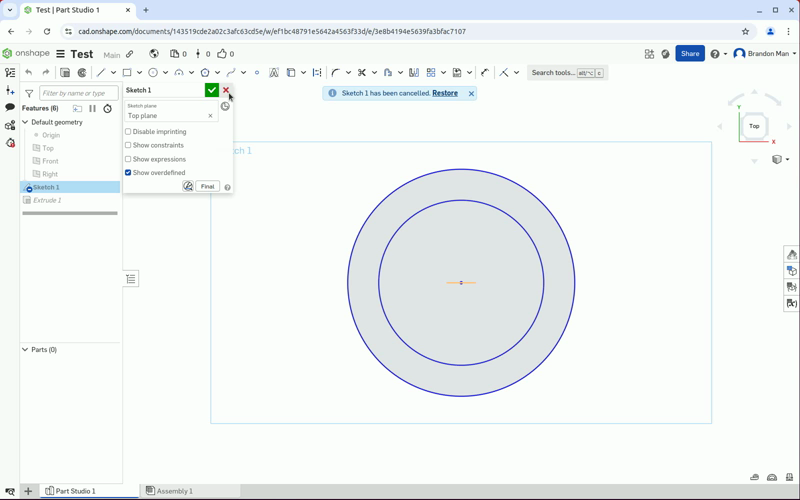
click(229, 92)
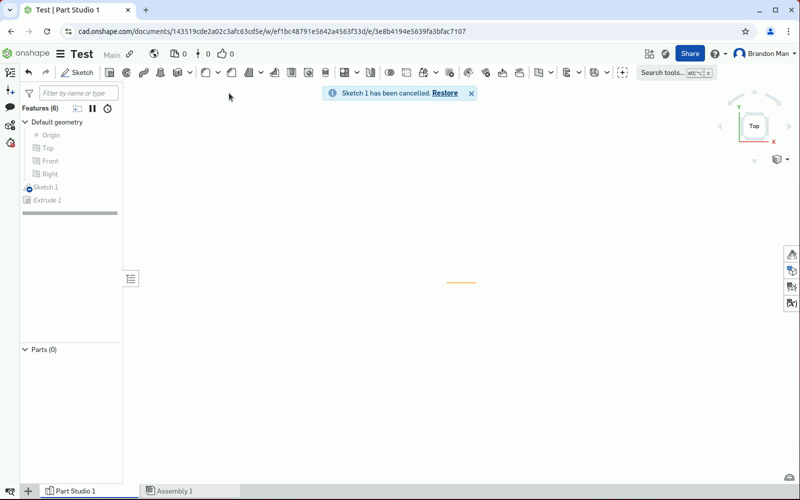
mouse_move(541, 75)
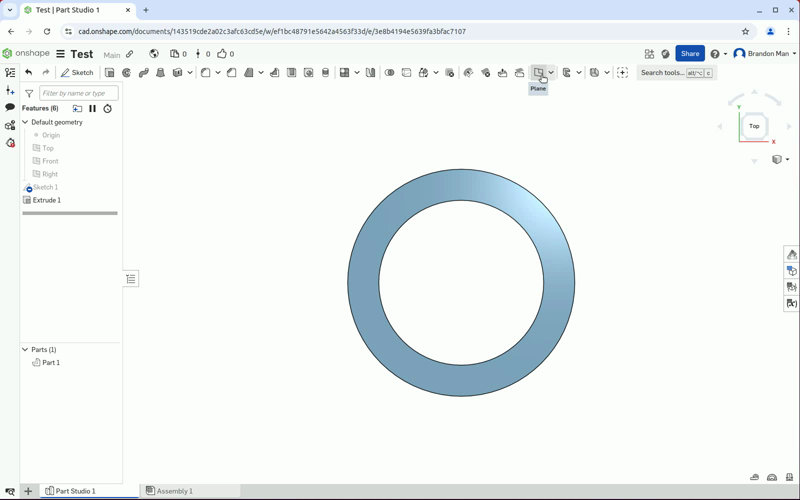
click(541, 75)
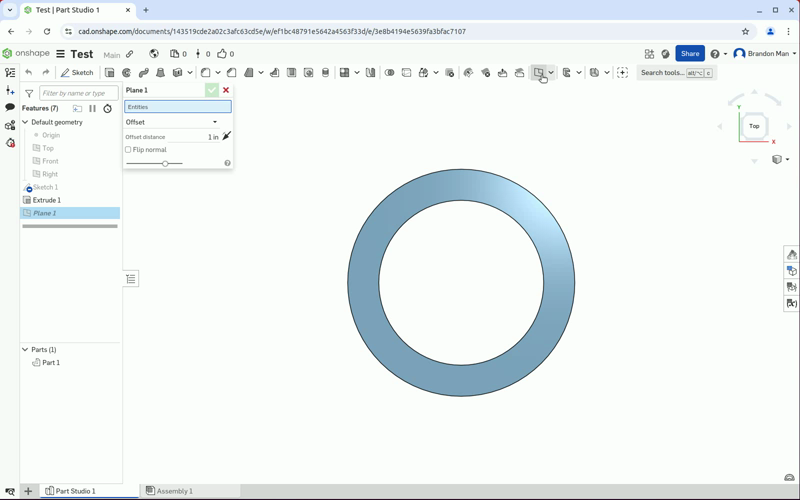
mouse_move(73, 150)
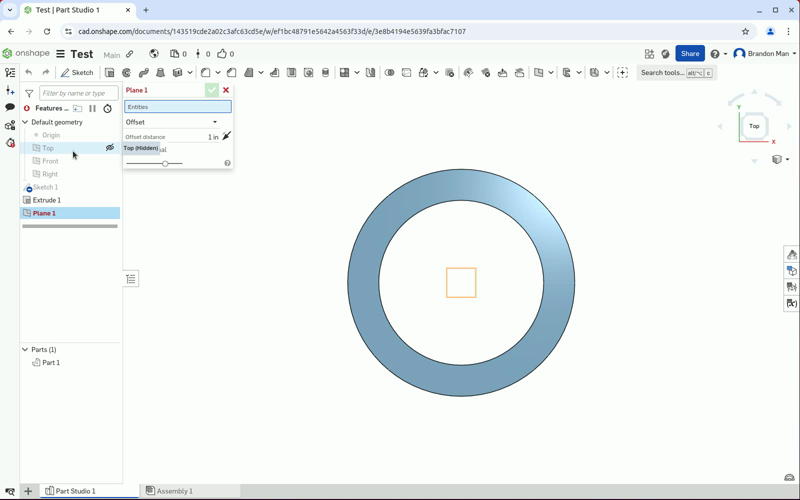
click(73, 150)
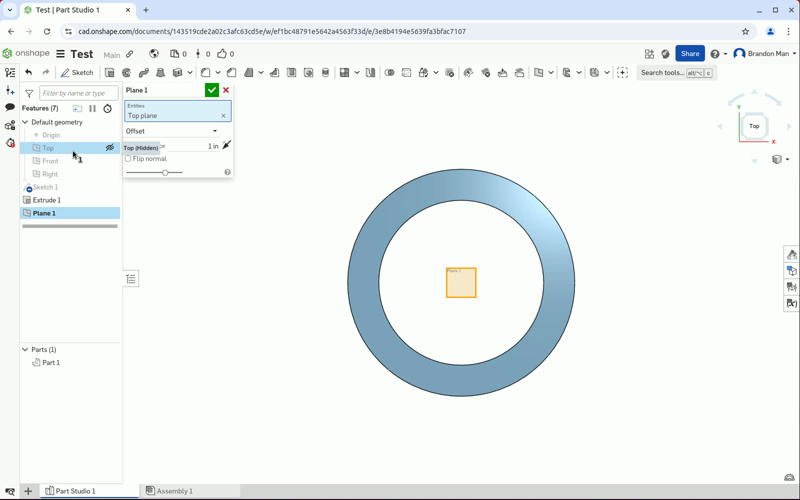
key(tab, 2)
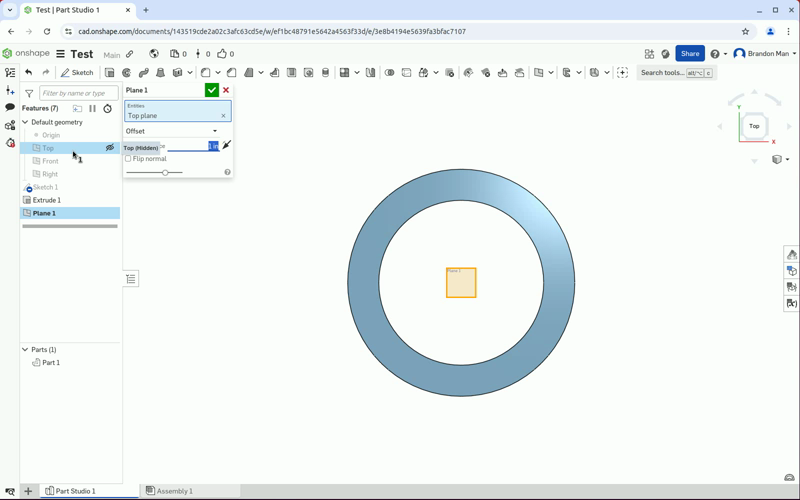
text(2.157)
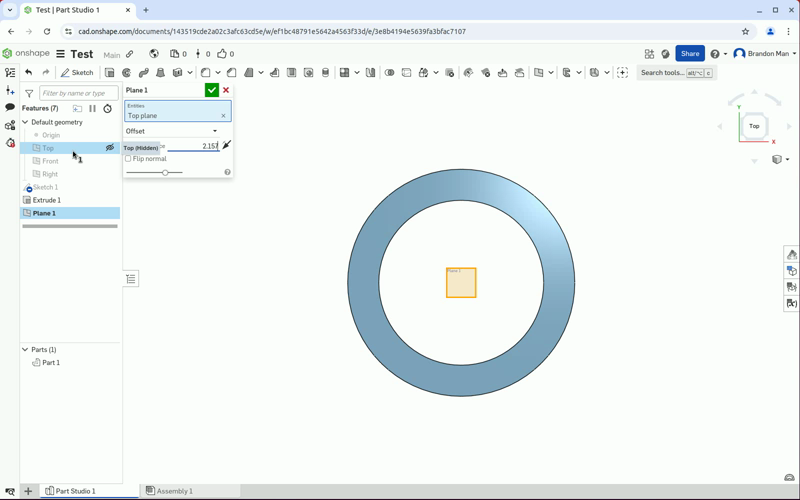
key(enter, 2)
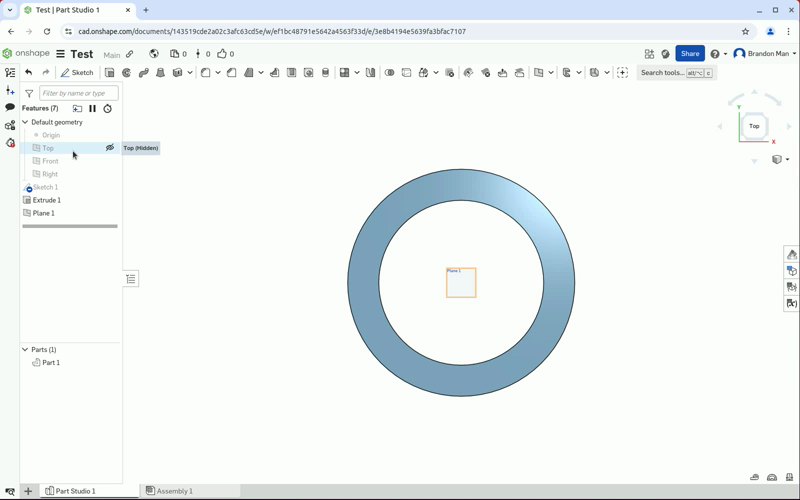
key(shift+s)
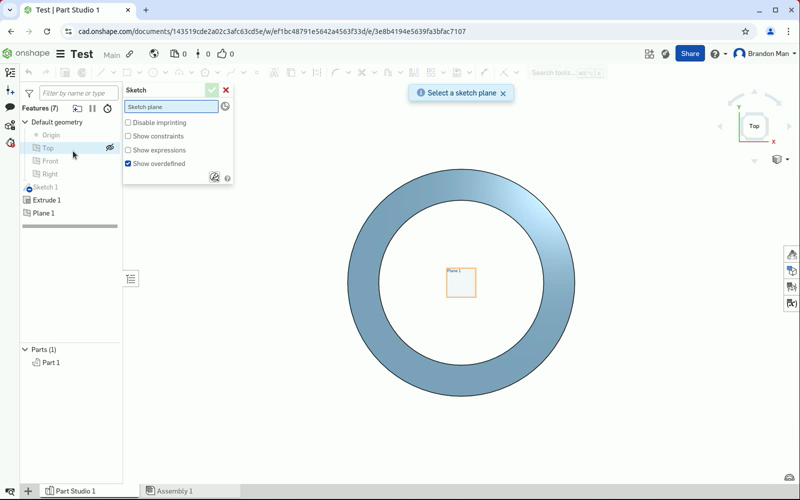
mouse_move(73, 215)
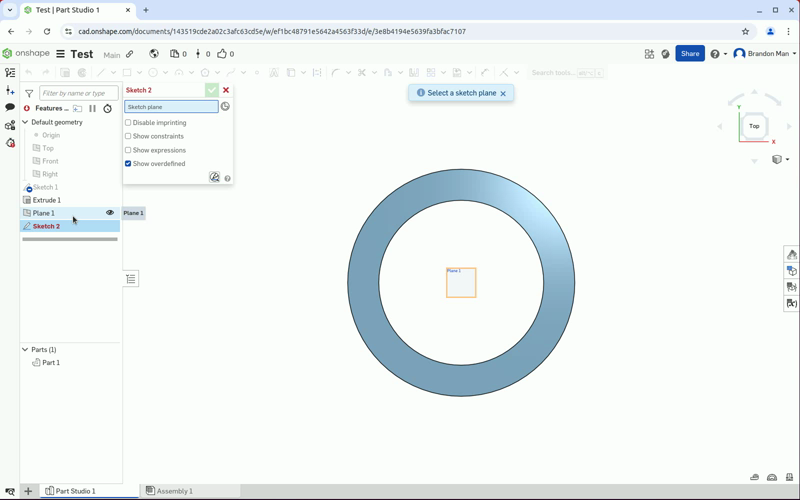
click(73, 215)
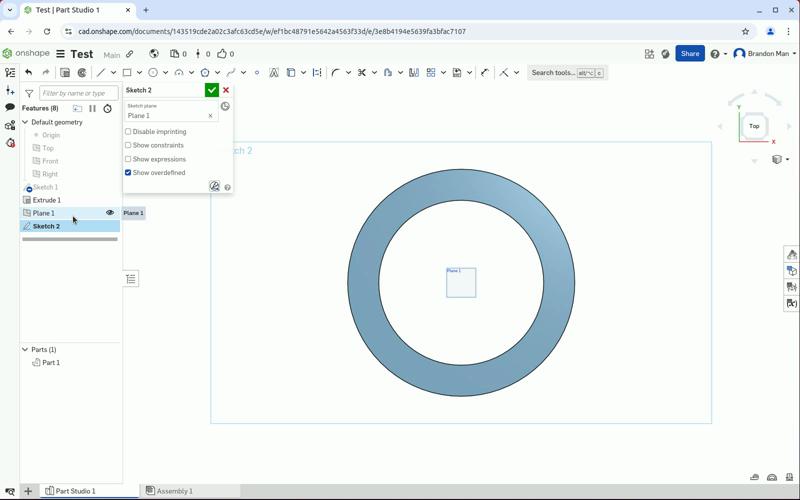
mouse_move(73, 352)
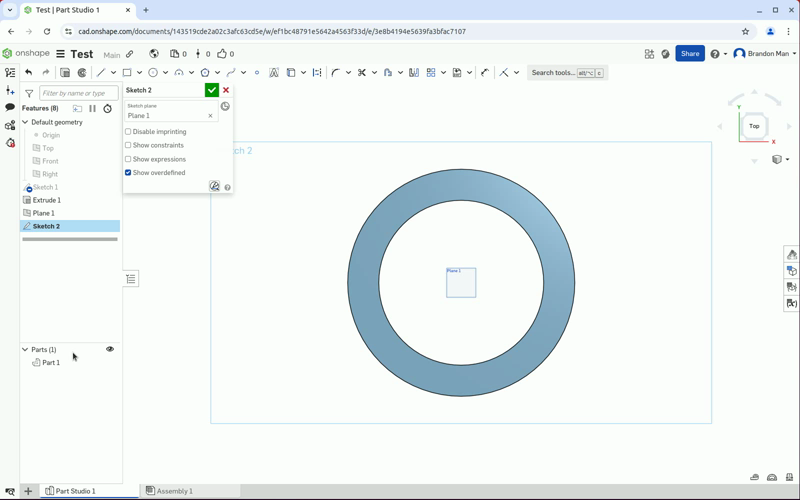
key(y)
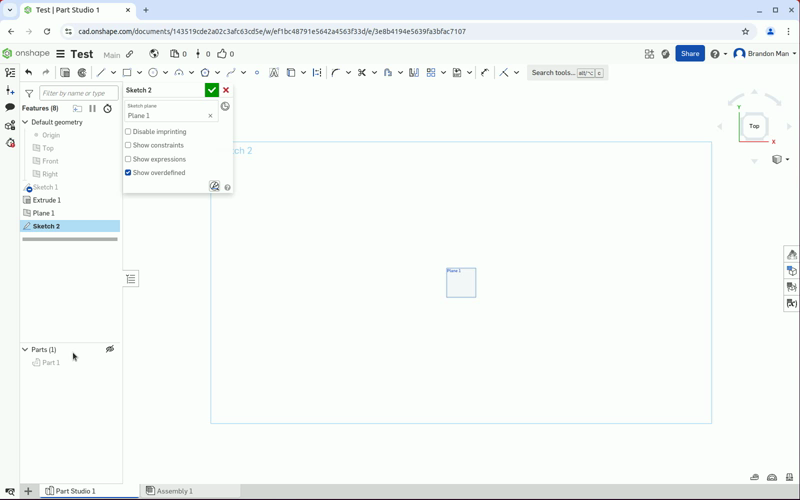
key(c)
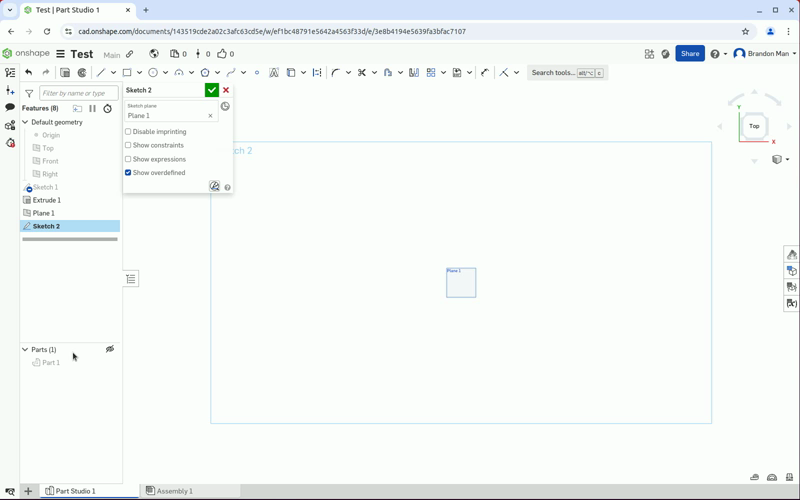
key_down(shift)
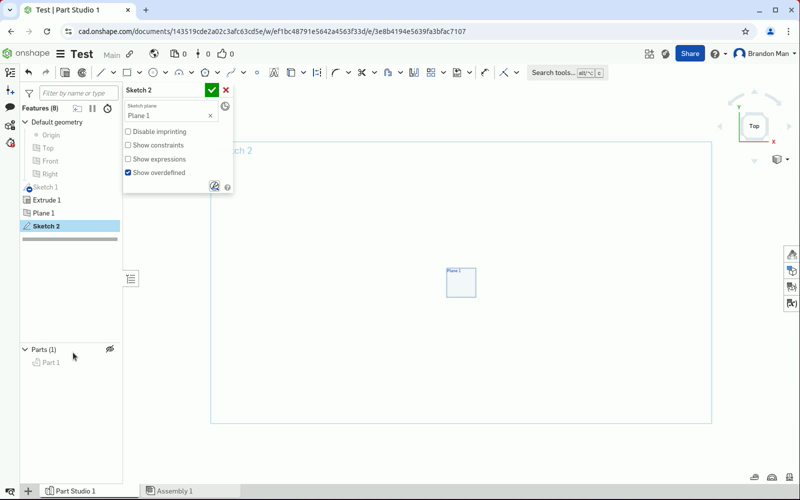
mouse_move(461, 282)
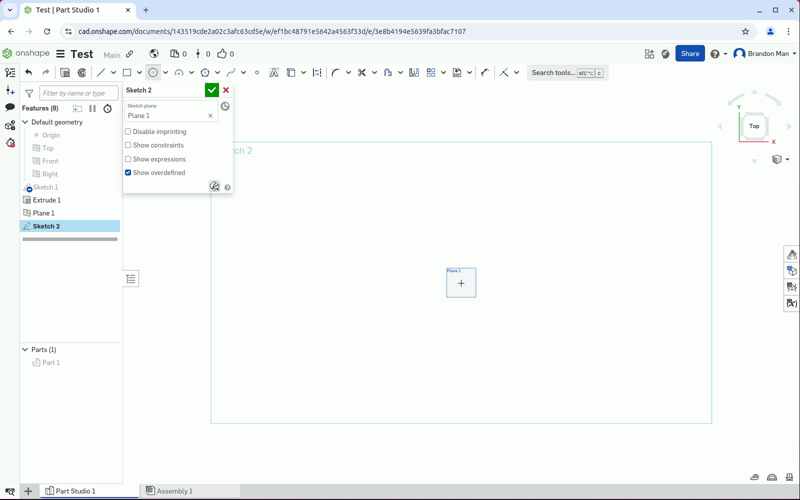
click(461, 282)
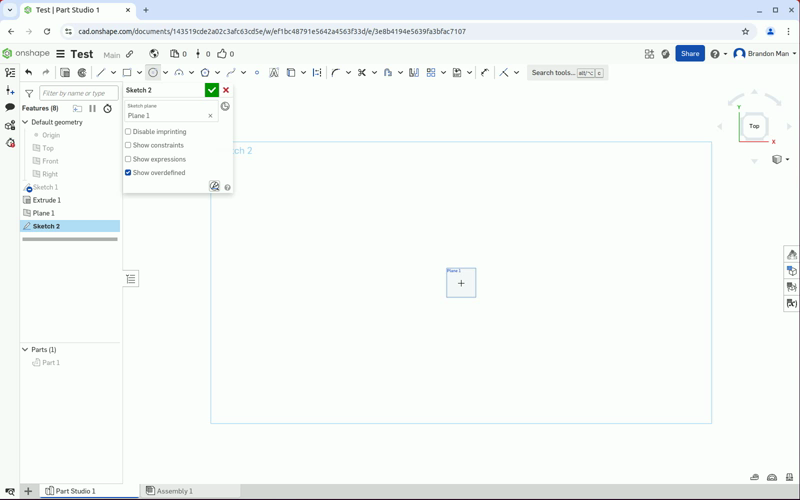
key_up(shift)
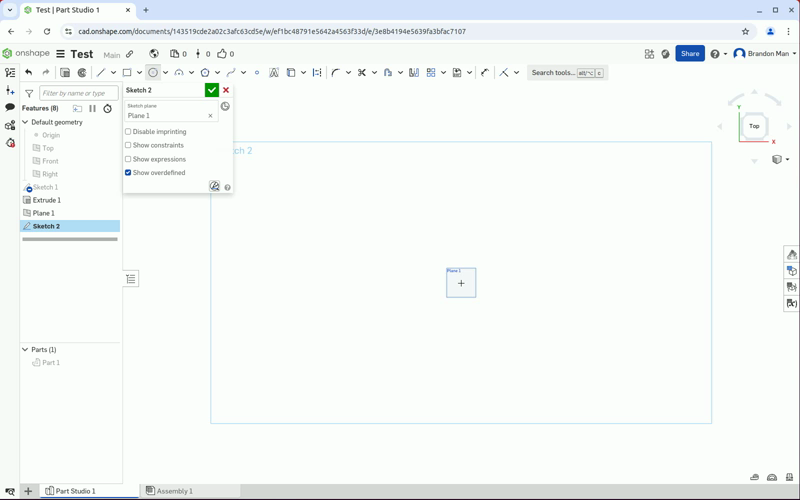
mouse_move(552, 282)
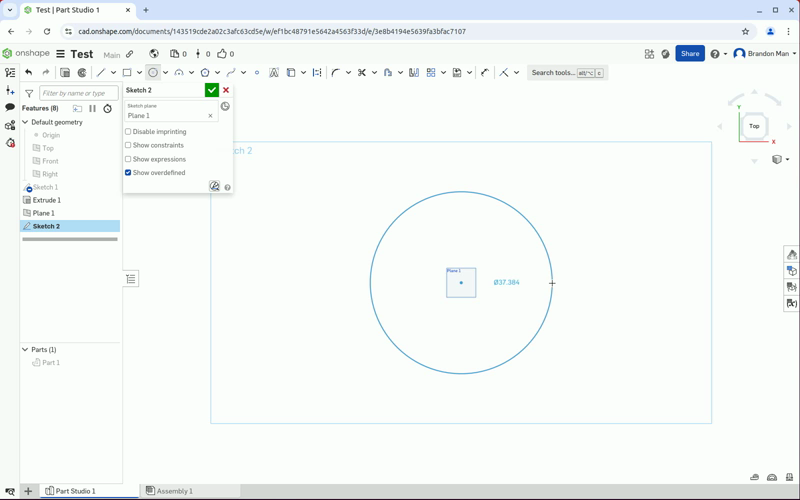
click(552, 282)
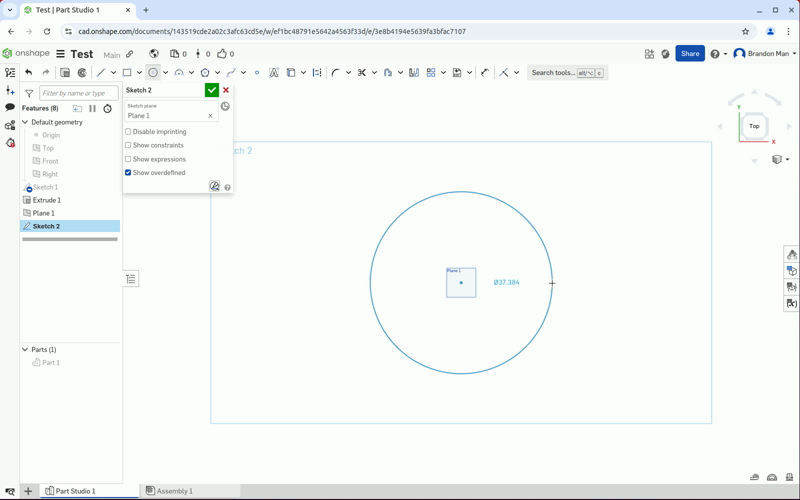
key(esc)
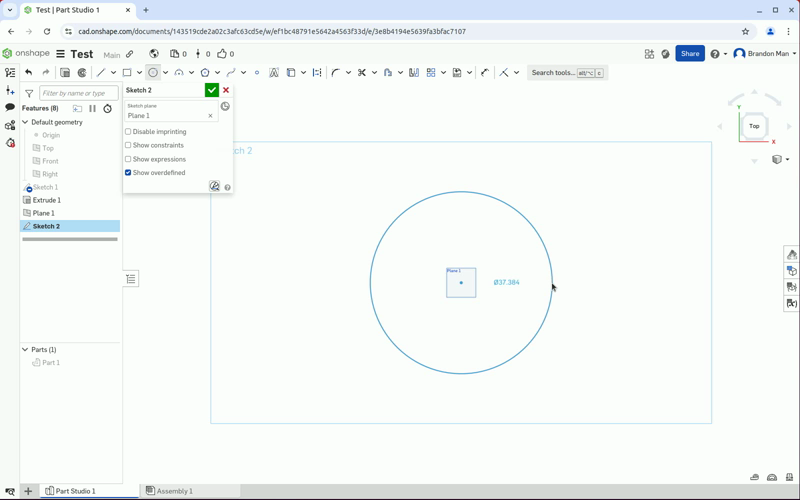
key(c)
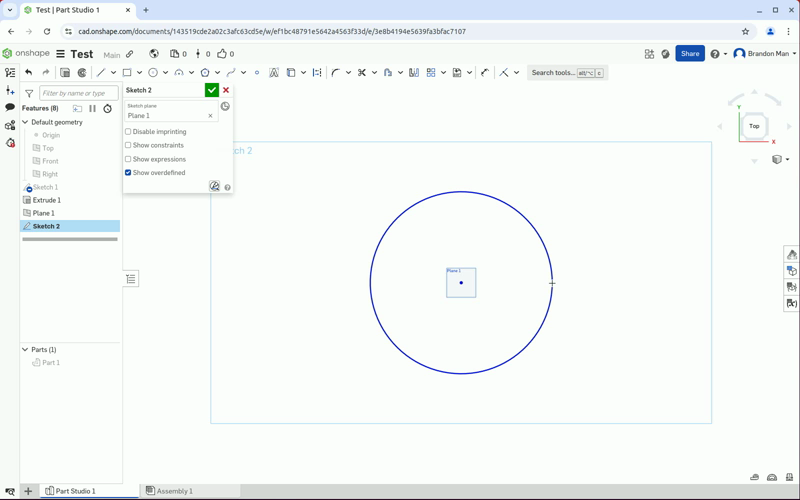
key_down(shift)
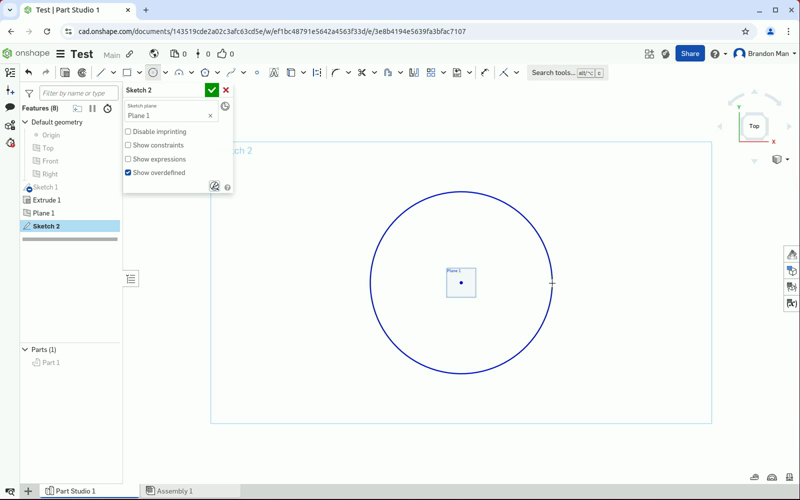
mouse_move(461, 282)
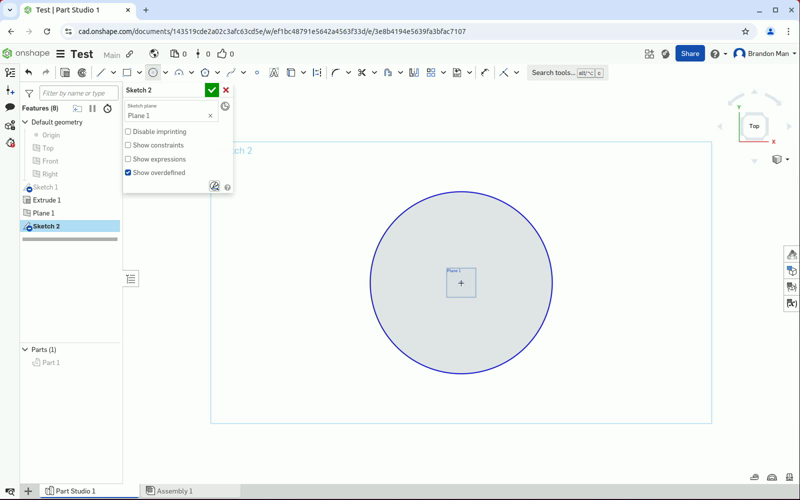
click(461, 282)
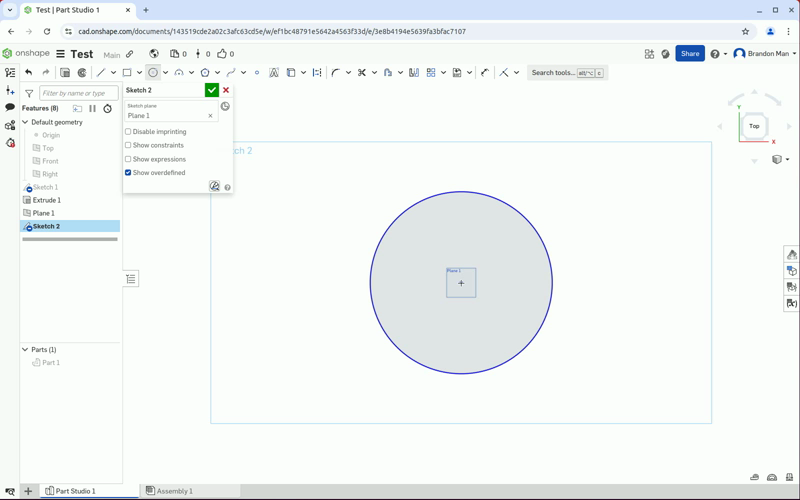
key_up(shift)
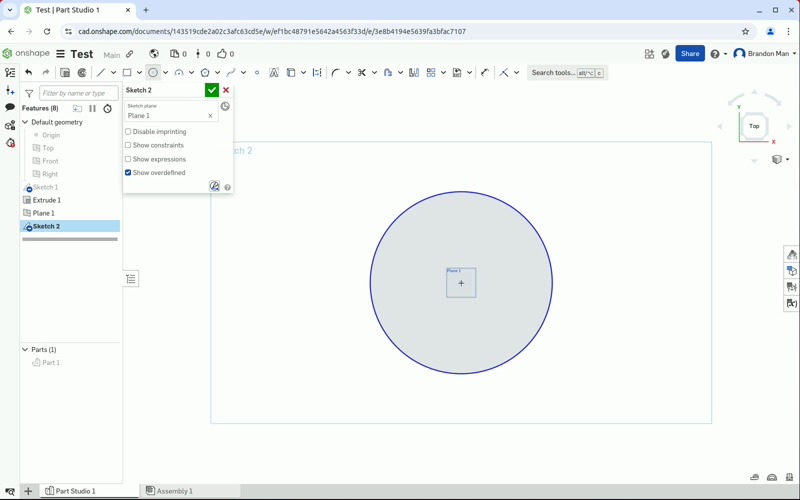
mouse_move(542, 282)
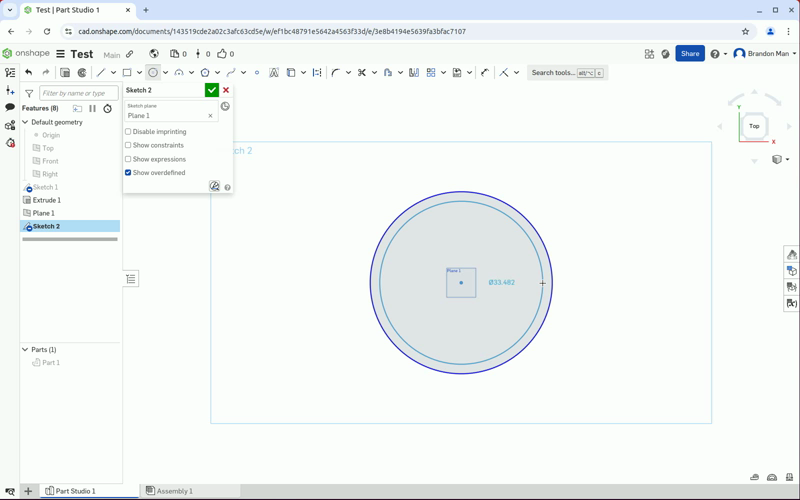
click(542, 282)
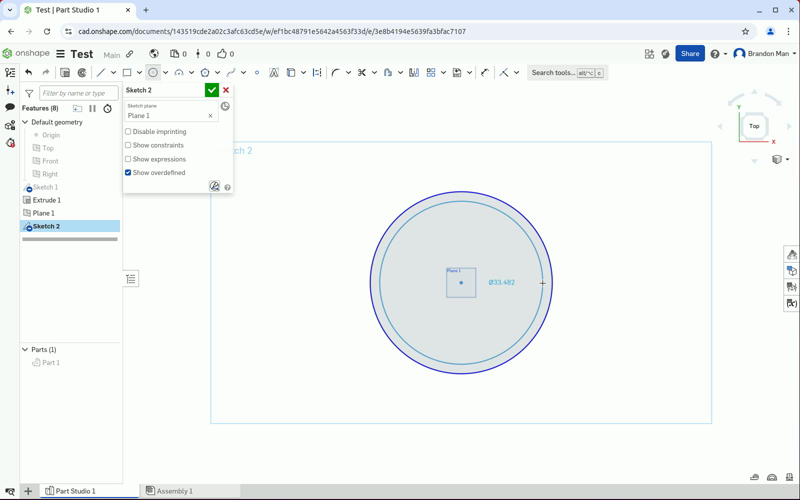
key(esc)
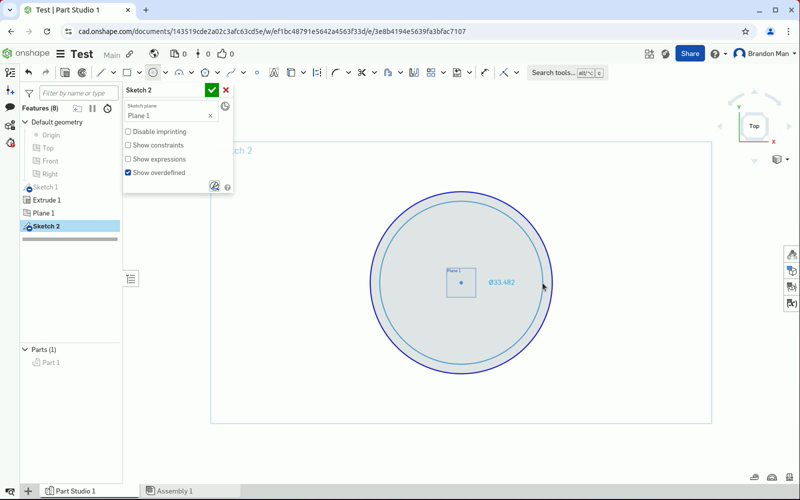
mouse_move(546, 269)
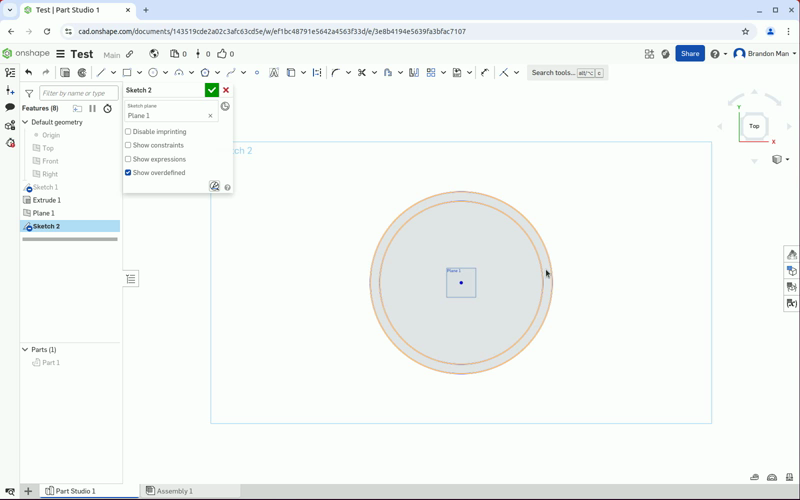
click(546, 269)
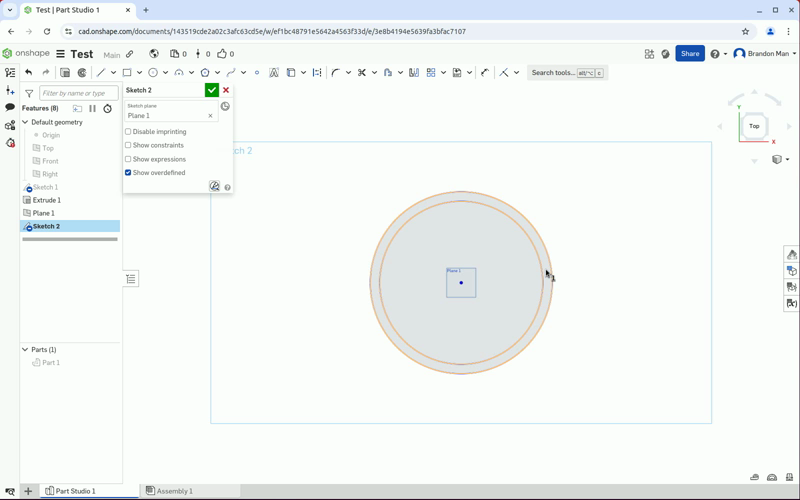
mouse_move(73, 352)
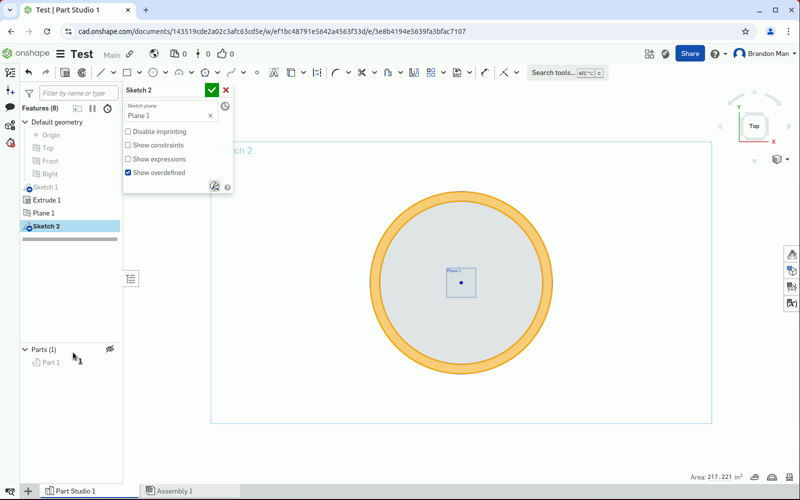
key(shift+y)
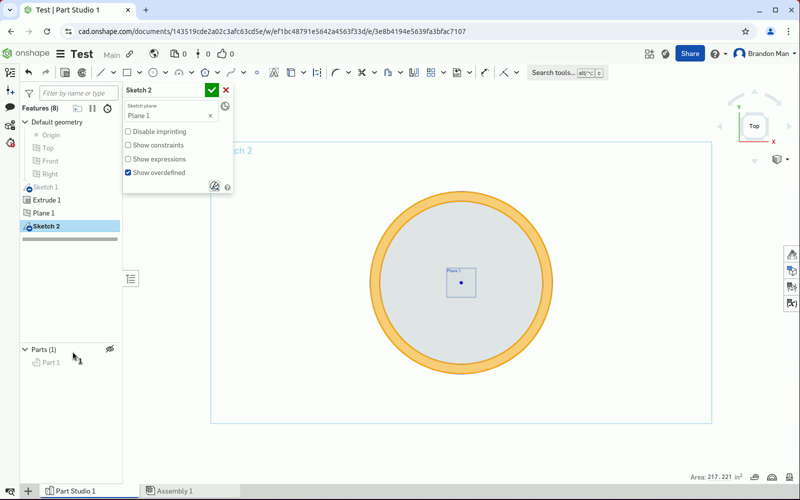
key(shift+e)
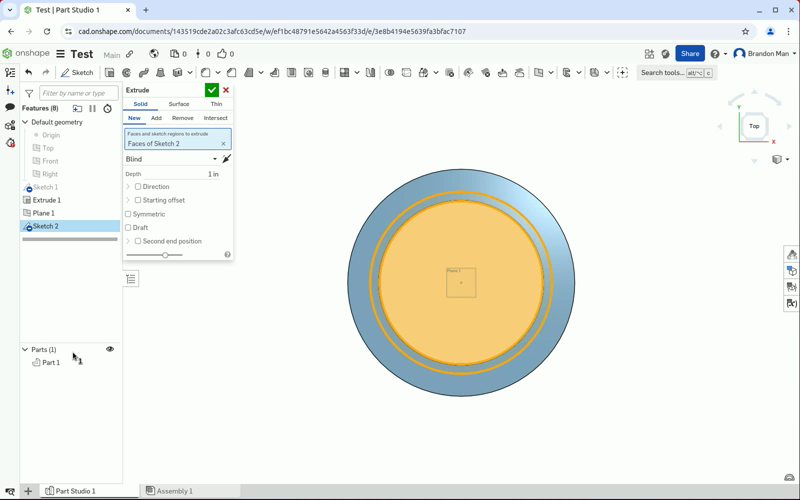
mouse_move(143, 106)
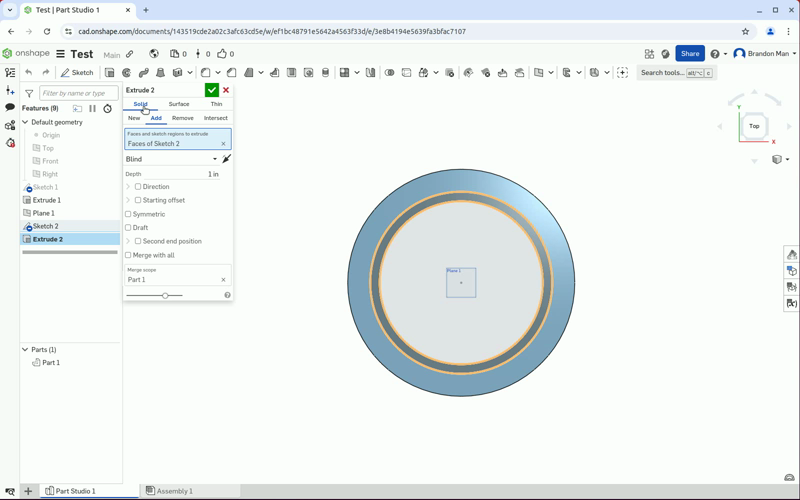
click(143, 106)
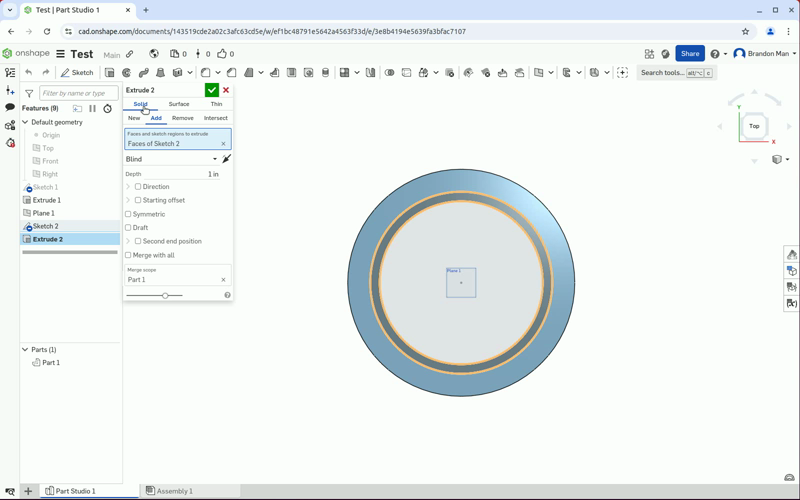
mouse_move(137, 120)
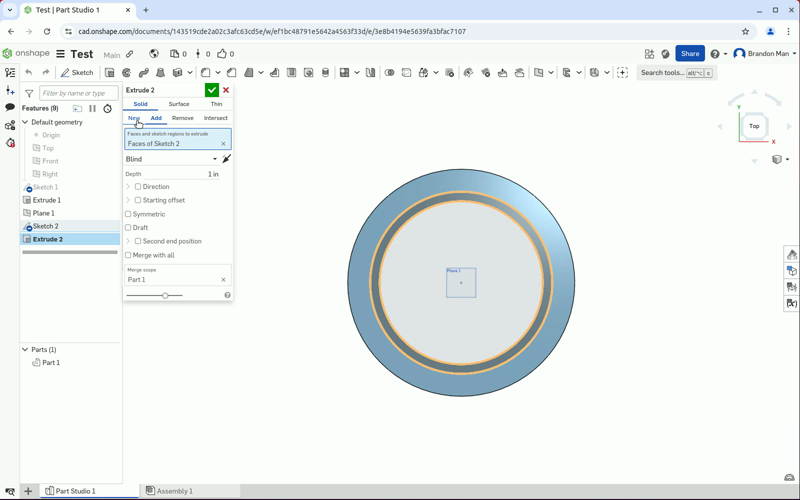
click(137, 120)
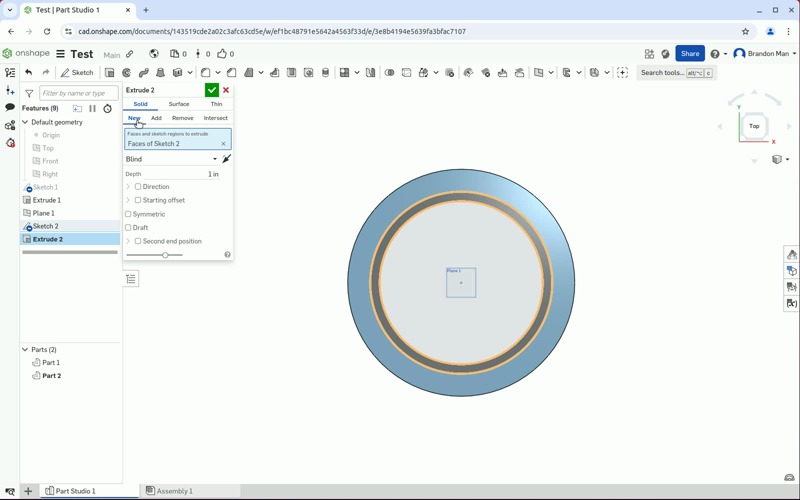
key(tab, 4)
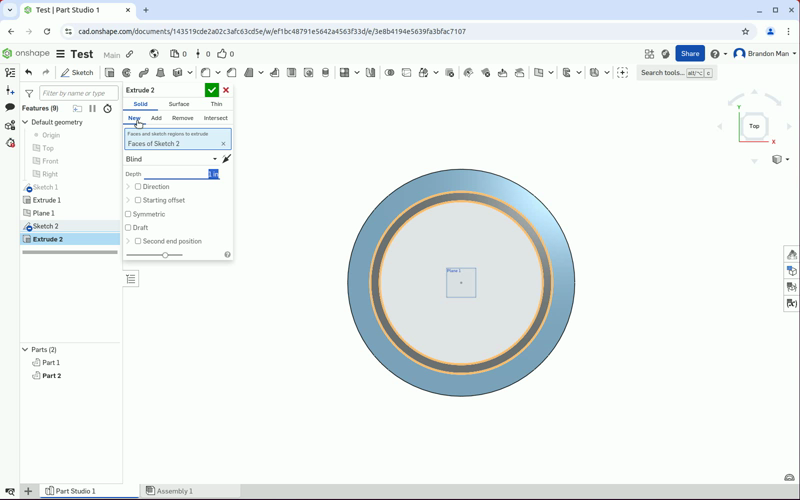
text(12.276)
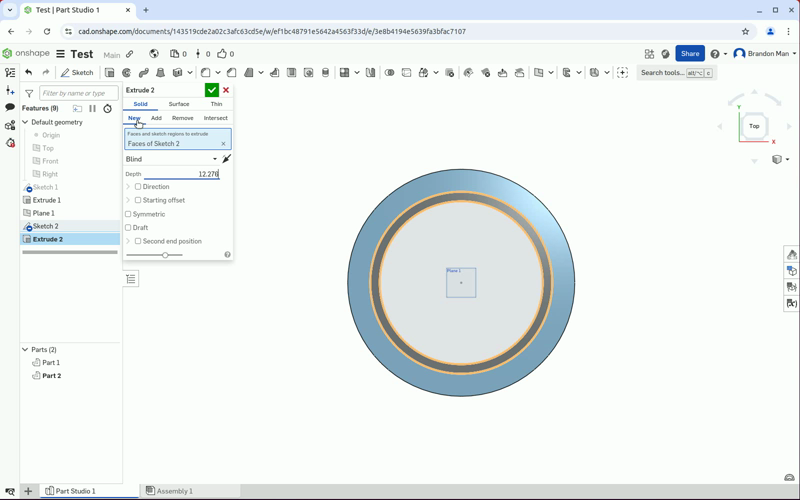
key(enter)
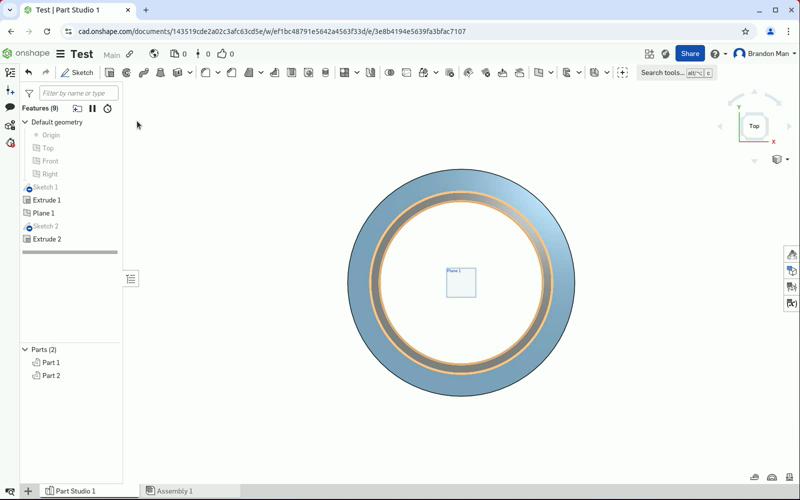
key(shift+h)
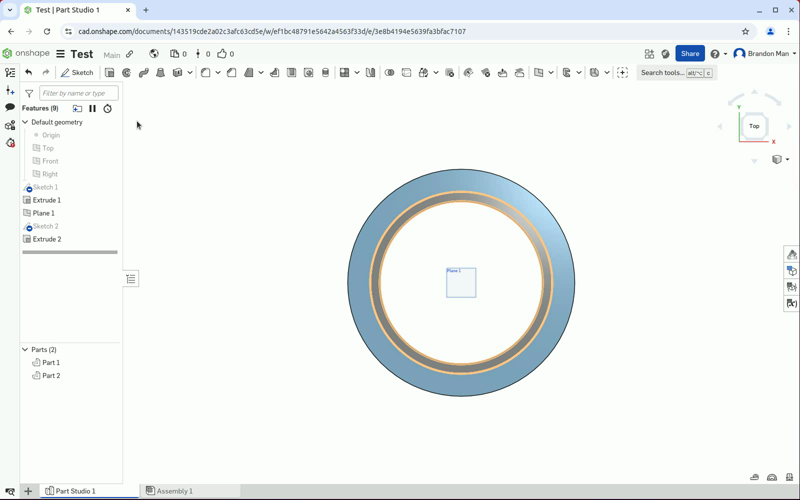
key(shift+h)
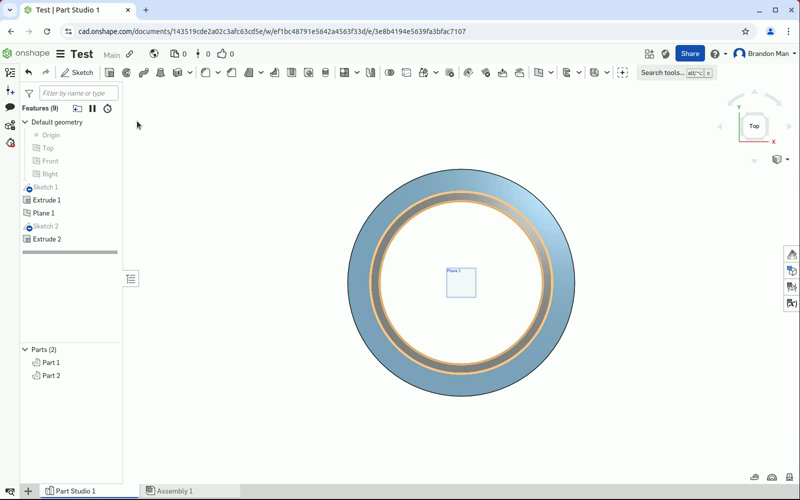
key(shift+7)
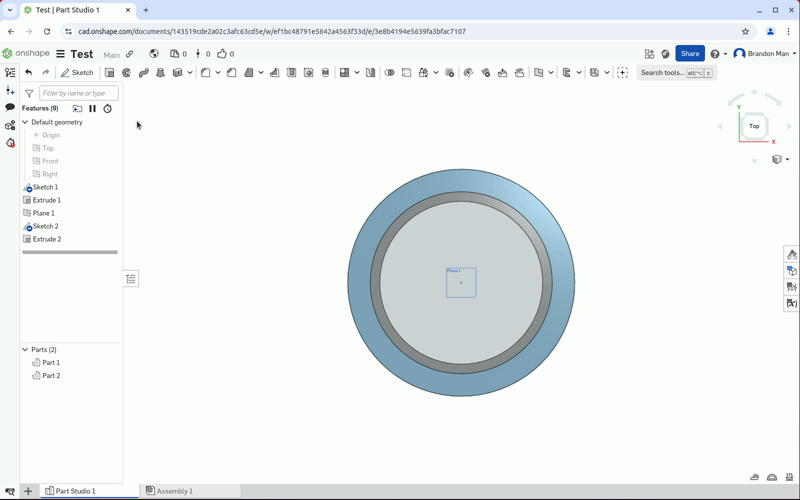
key(up, 3)
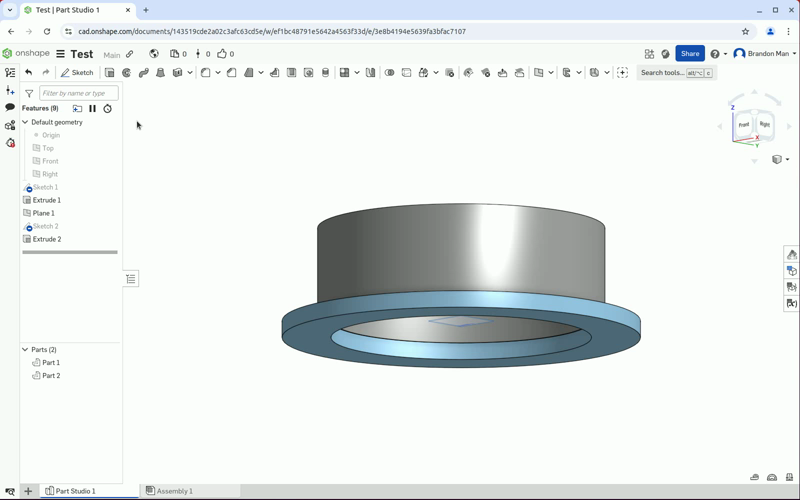
key(left, 3)
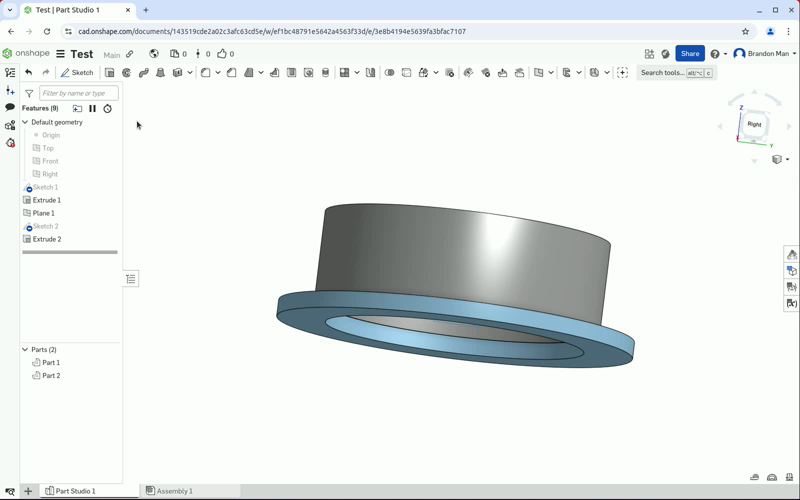
key(right, 3)
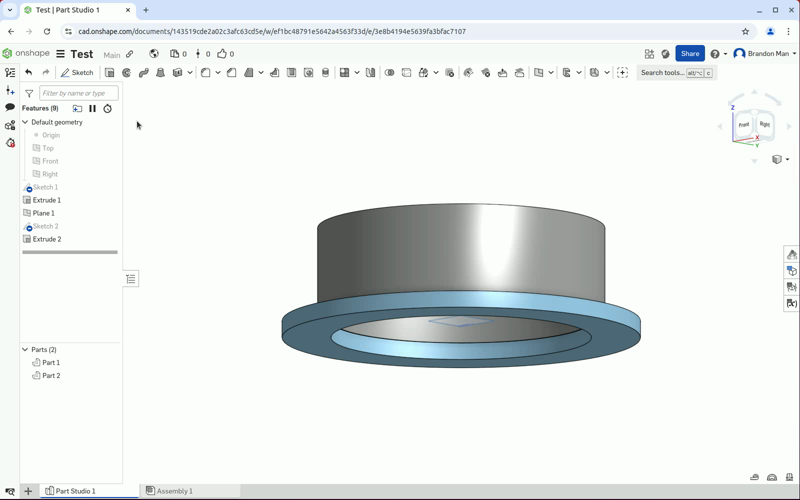
key(down, 3)
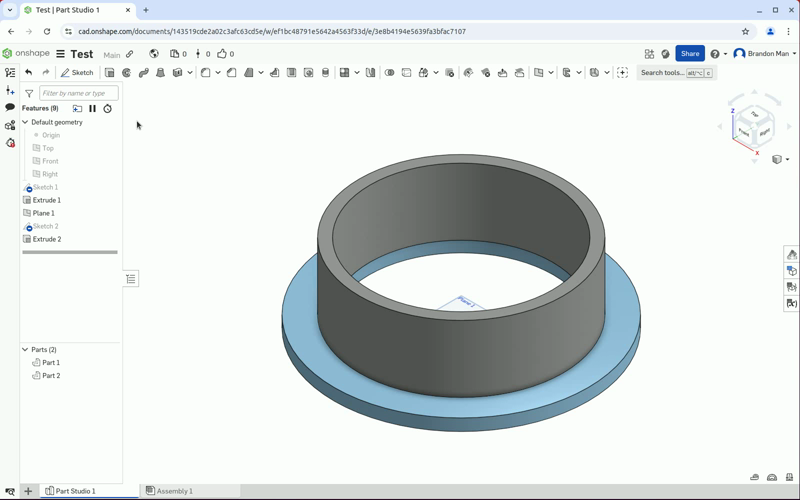
mouse_move(73, 189)
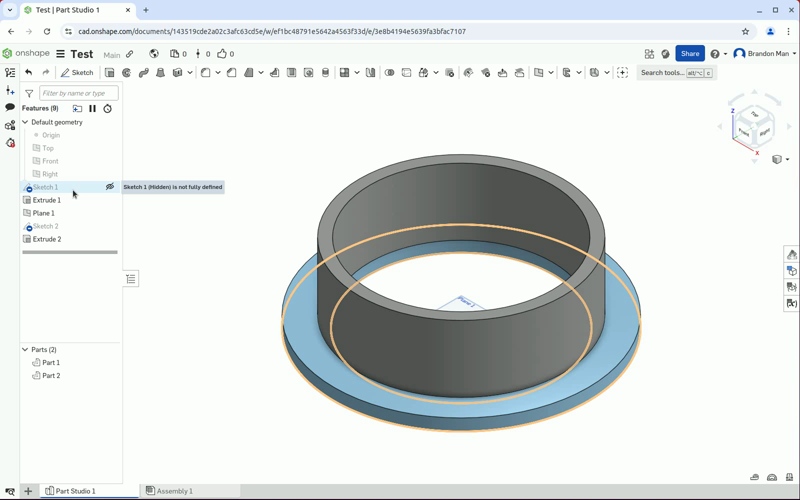
click(73, 189)